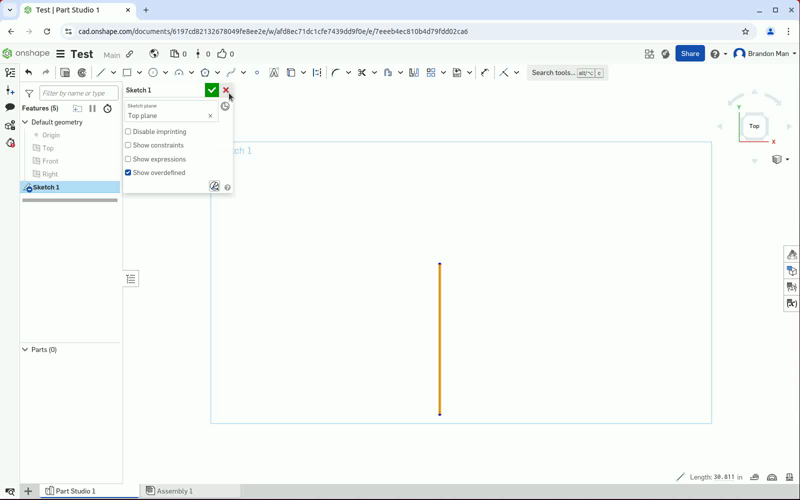
key(shift+h)
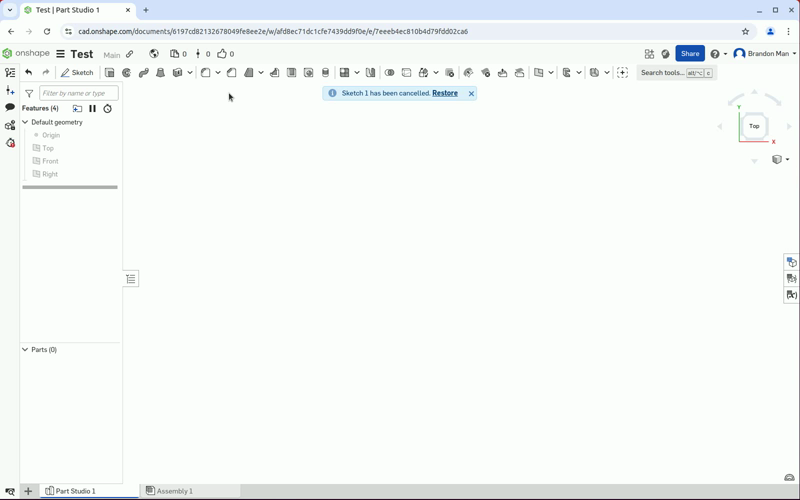
mouse_move(73, 352)
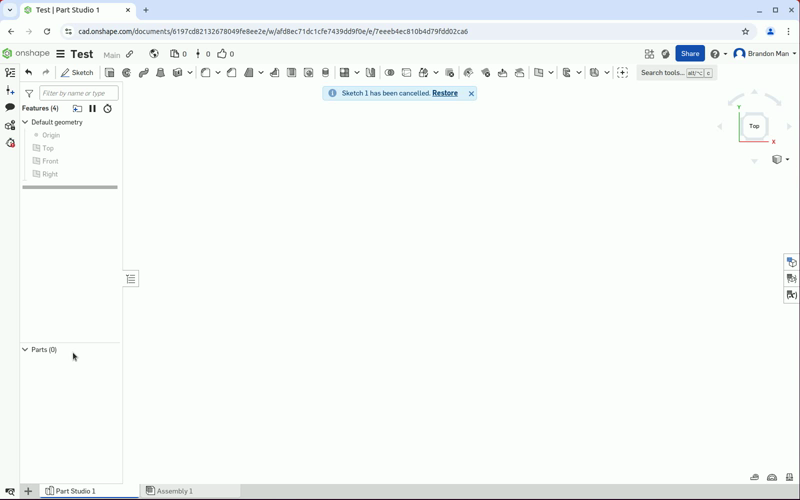
key(y)
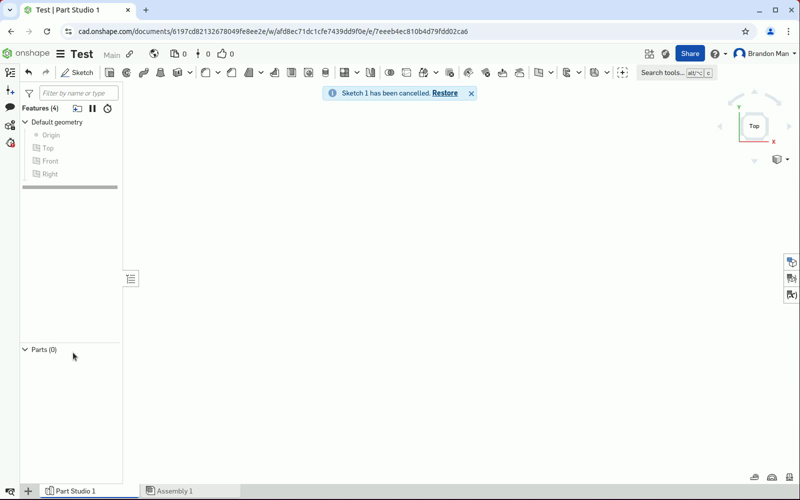
key(shift+p)
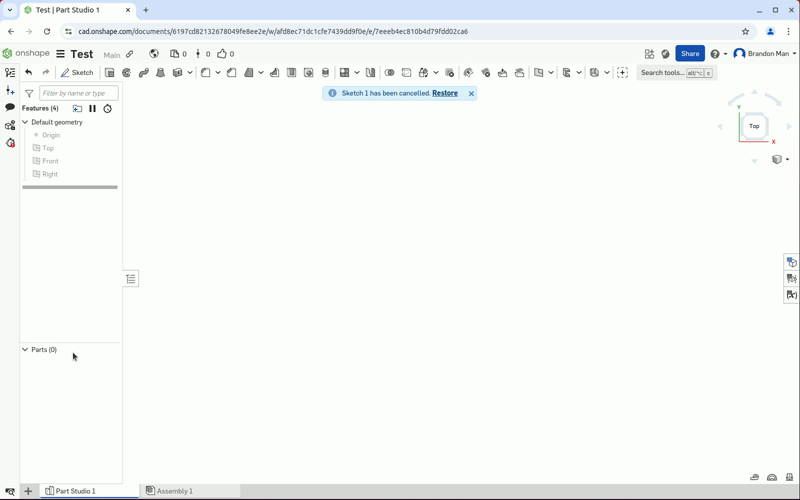
key(space)
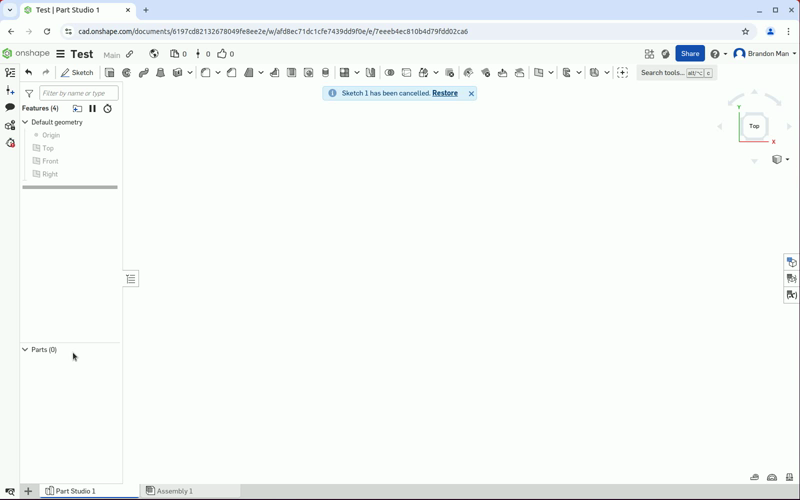
key_down(shift)
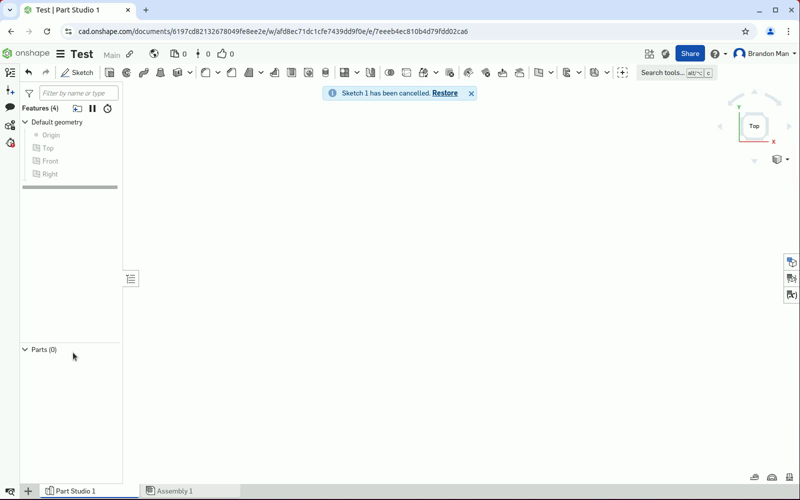
key(up)
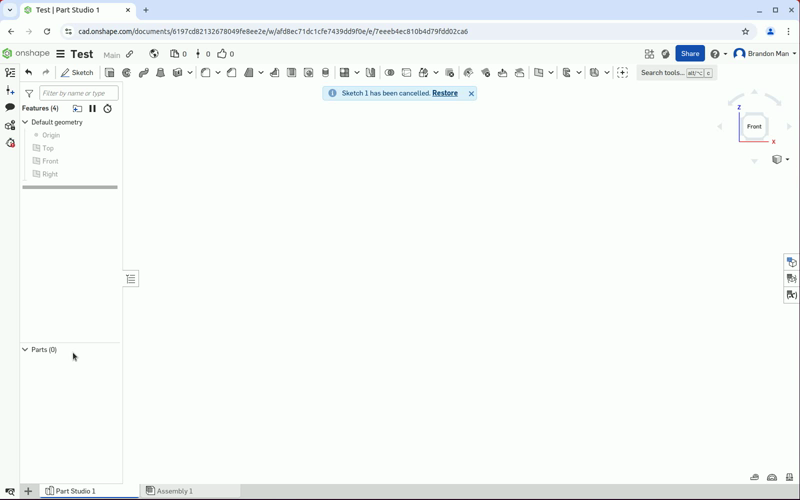
key_up(shift)
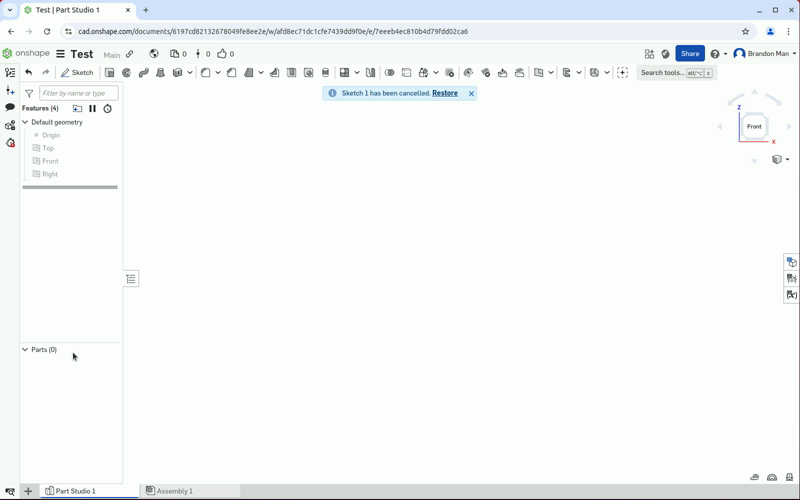
mouse_move(73, 352)
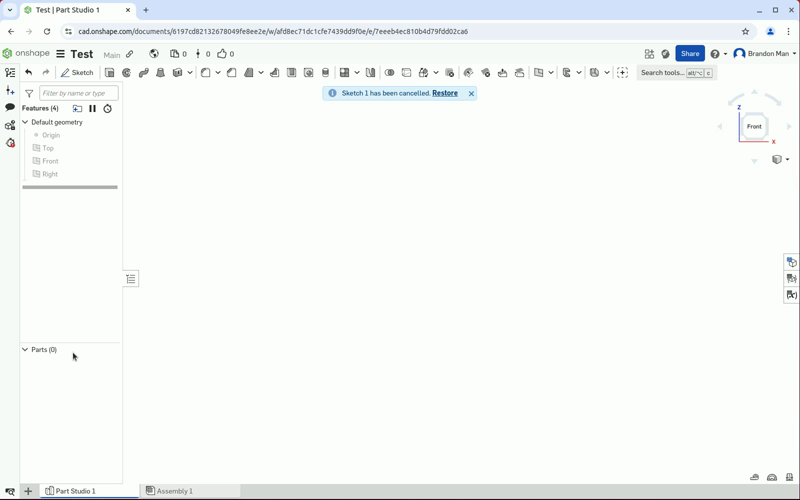
key(shift+y)
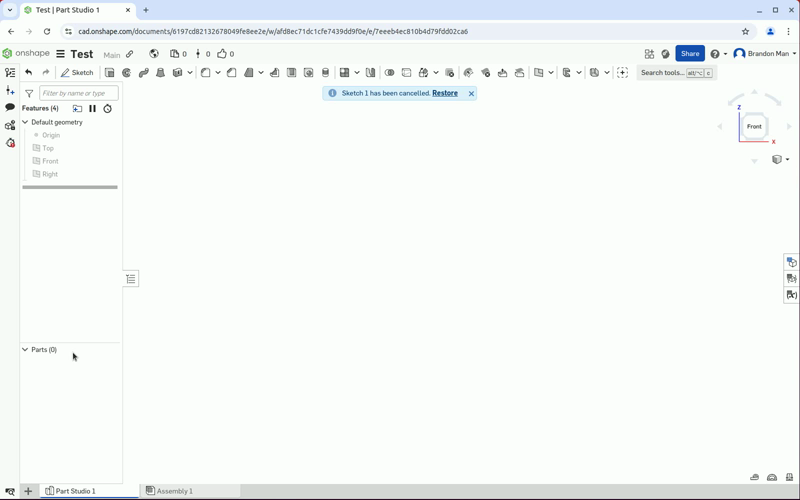
key(shift+s)
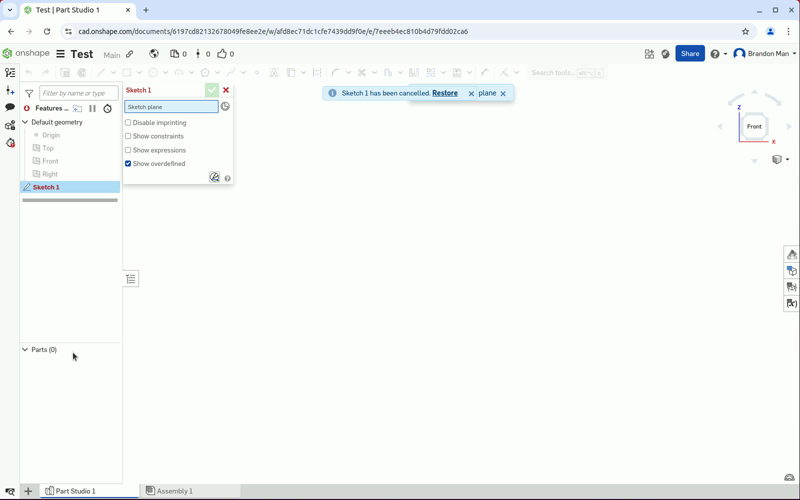
mouse_move(73, 163)
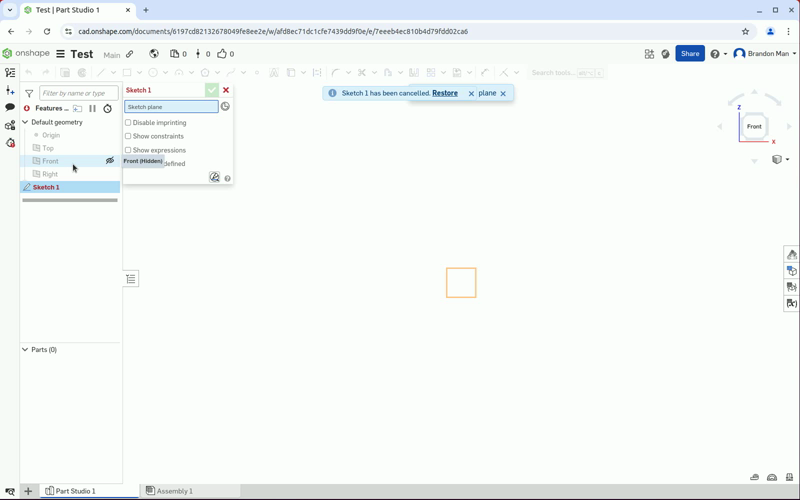
click(73, 163)
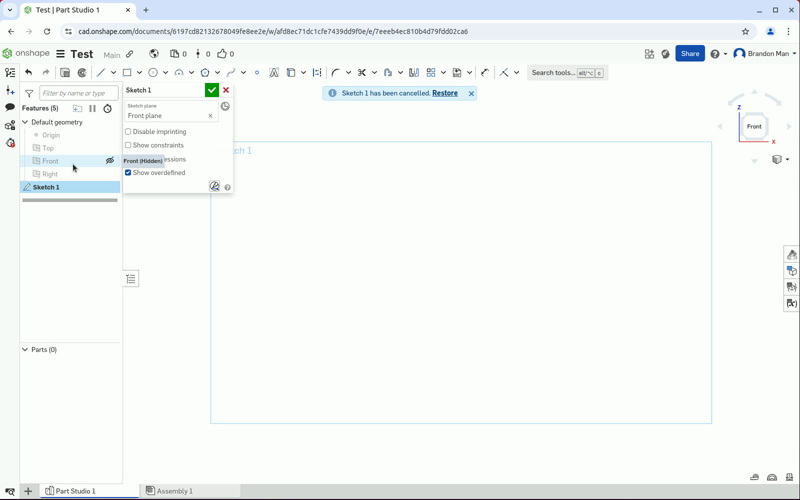
mouse_move(73, 352)
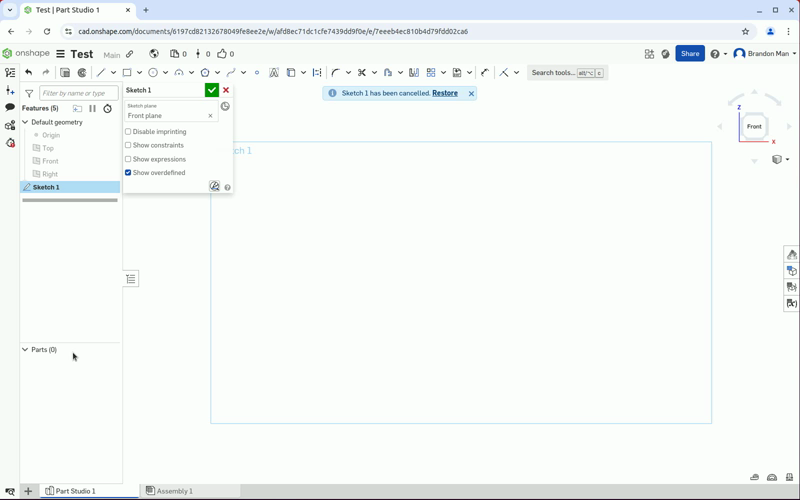
key(y)
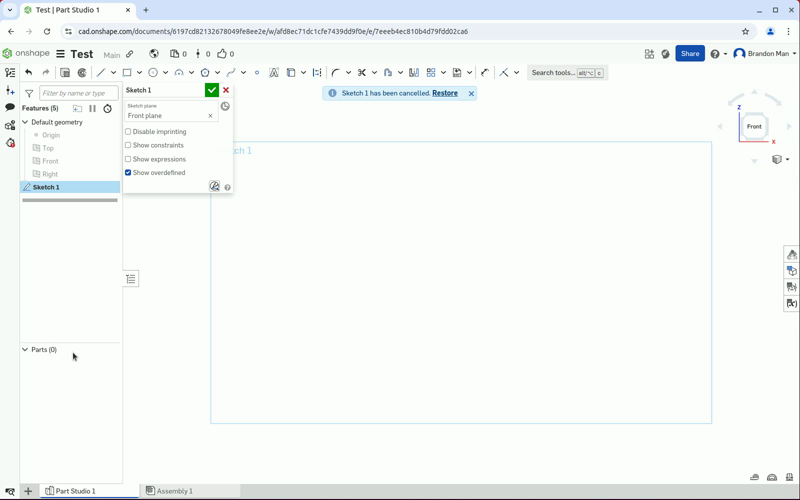
key(l)
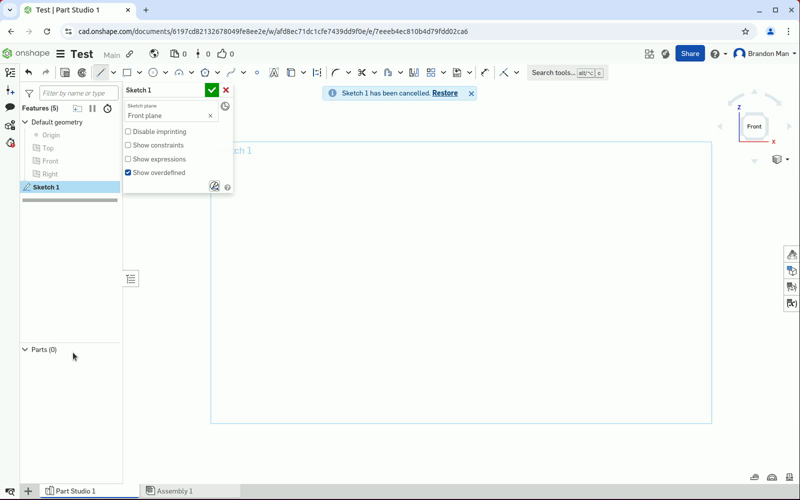
key_down(shift)
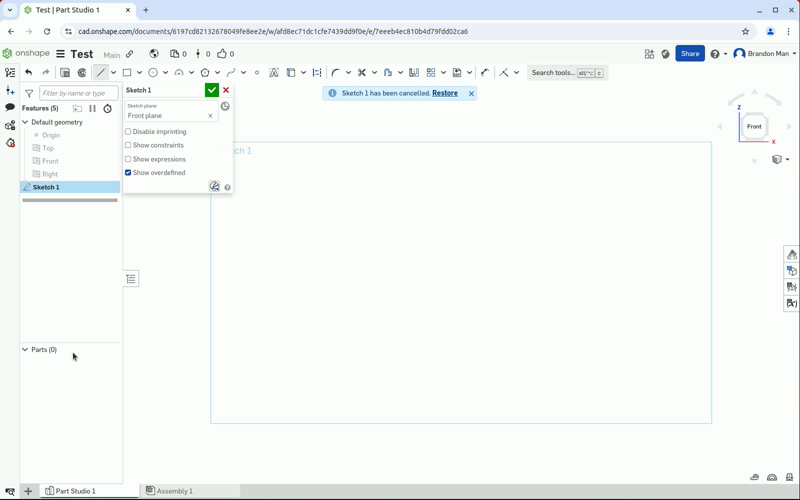
mouse_move(397, 187)
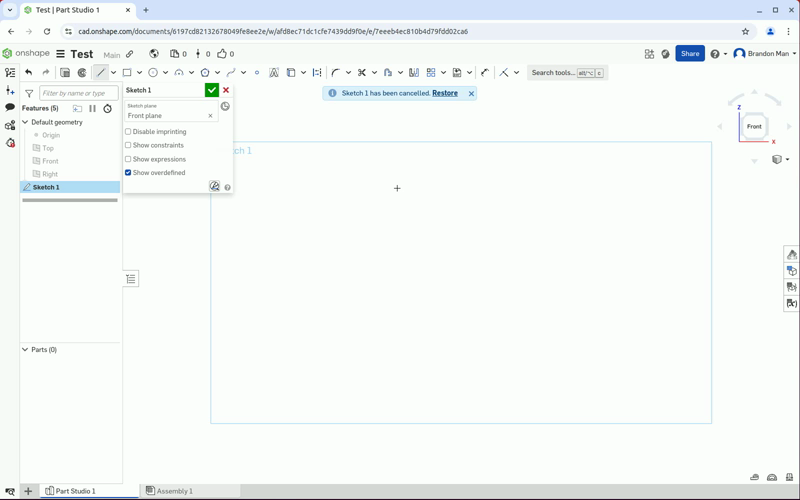
click(397, 187)
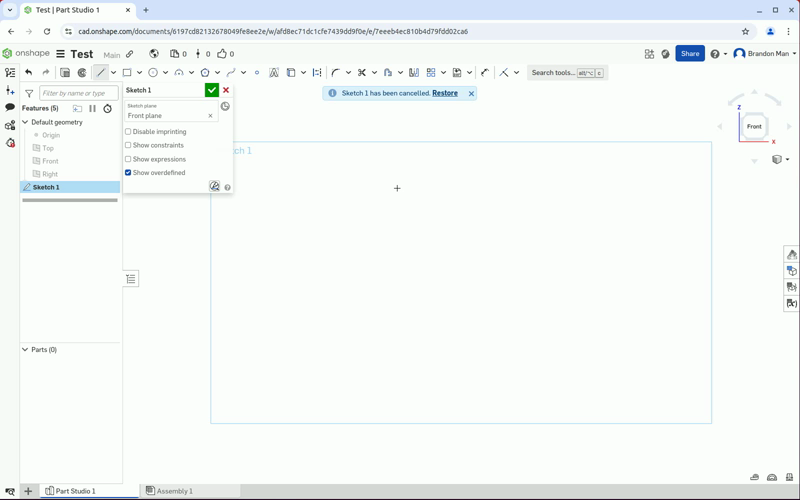
key_up(shift)
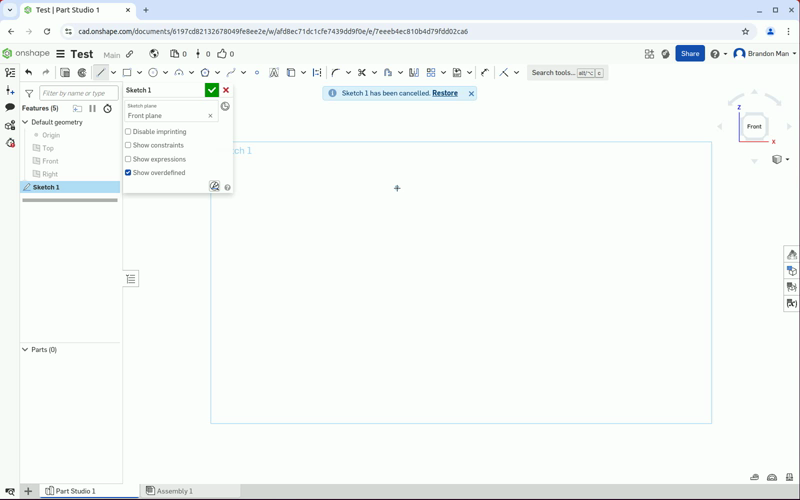
key_down(shift)
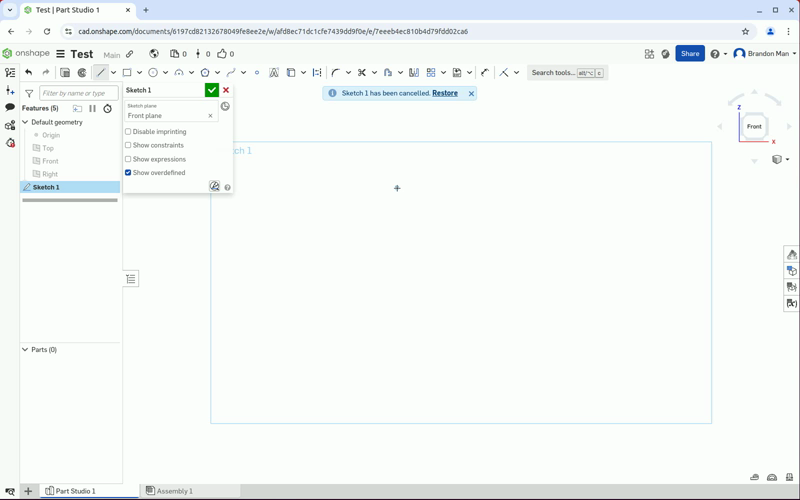
mouse_move(427, 187)
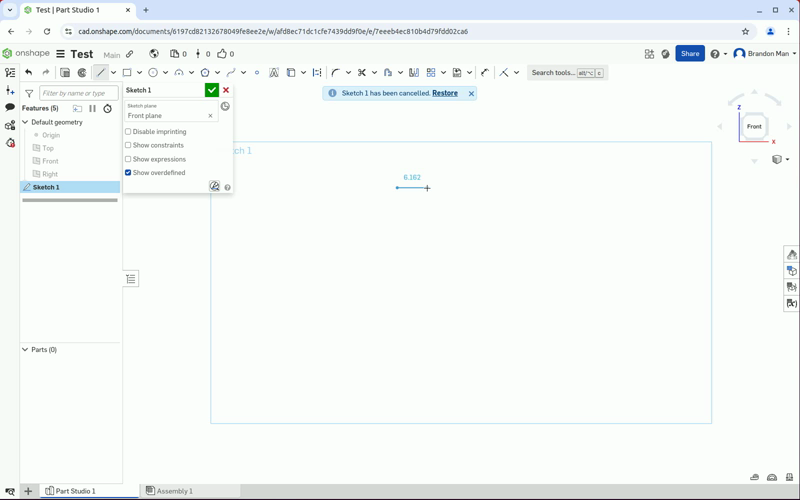
mouse_move(407, 169)
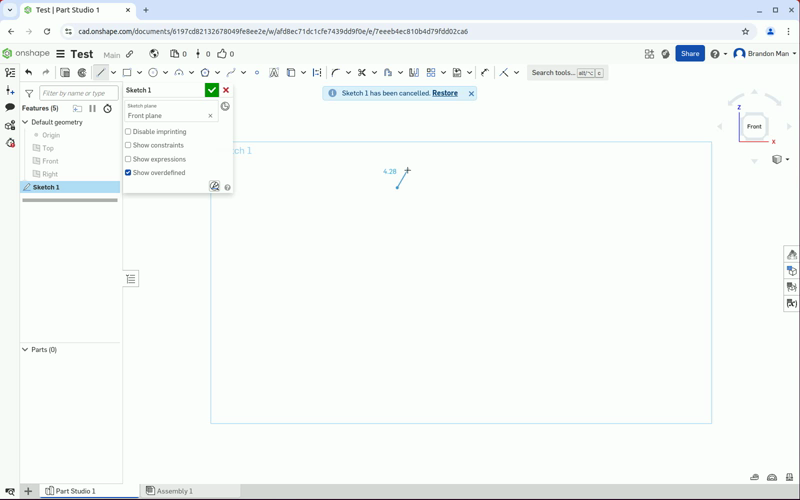
click(407, 169)
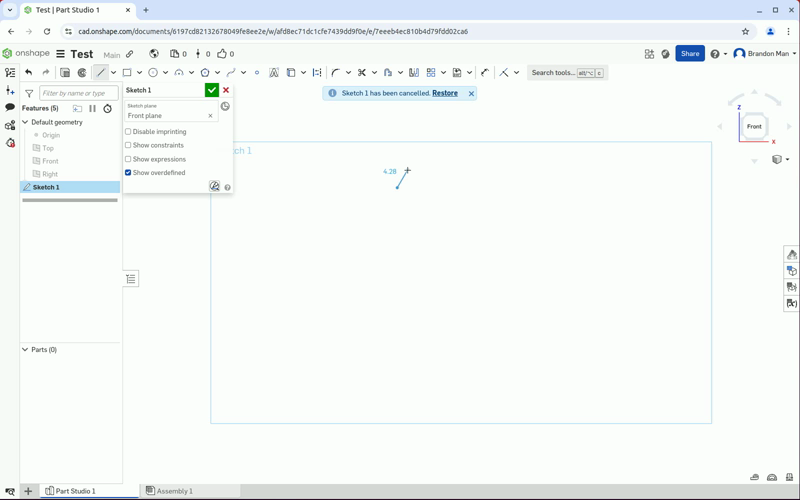
key_up(shift)
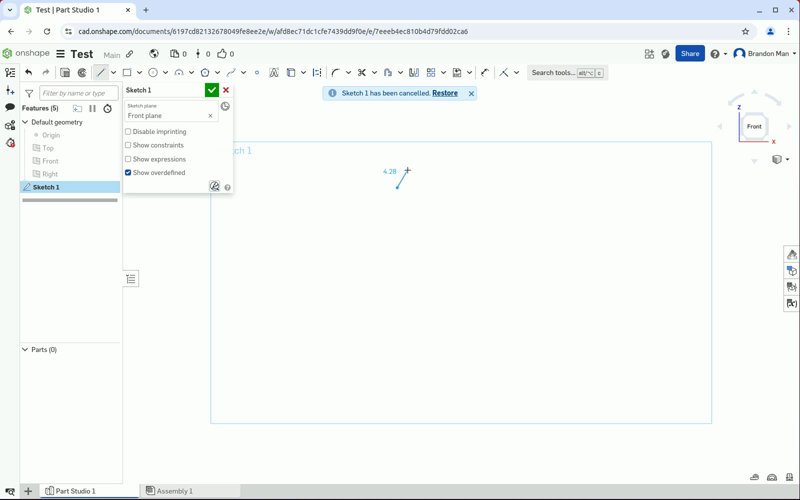
key_down(shift)
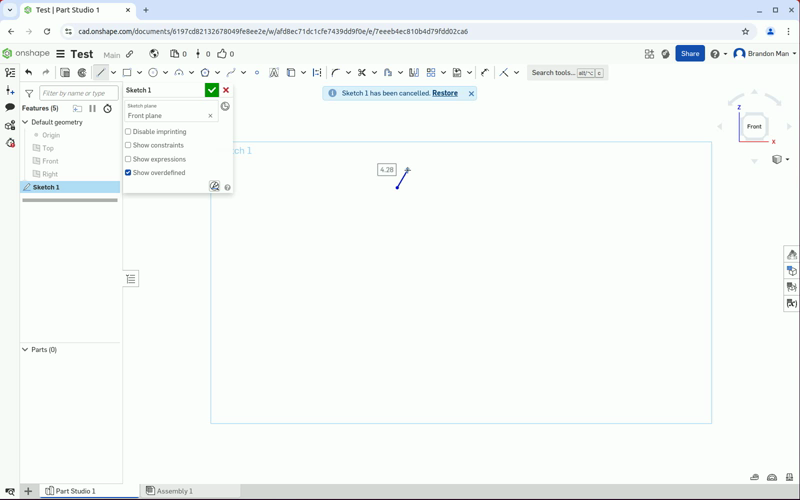
mouse_move(437, 169)
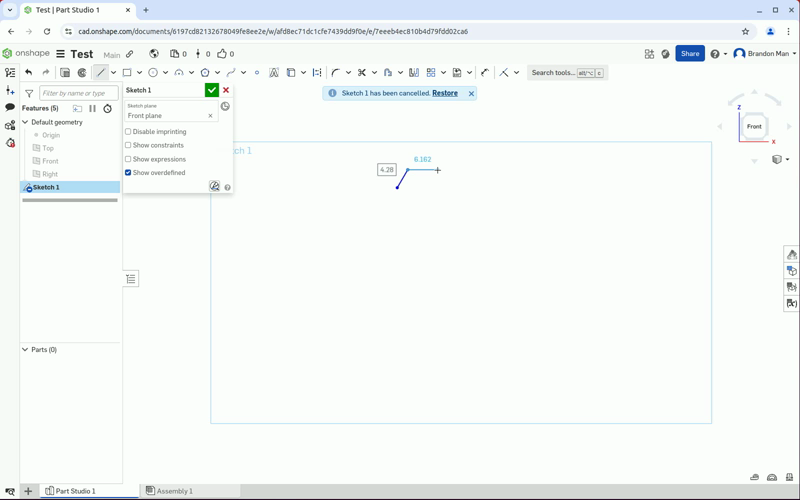
mouse_move(397, 169)
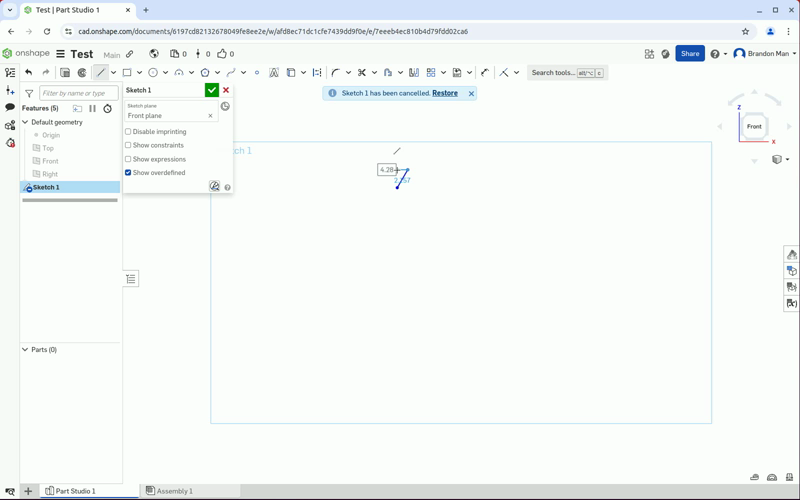
click(397, 169)
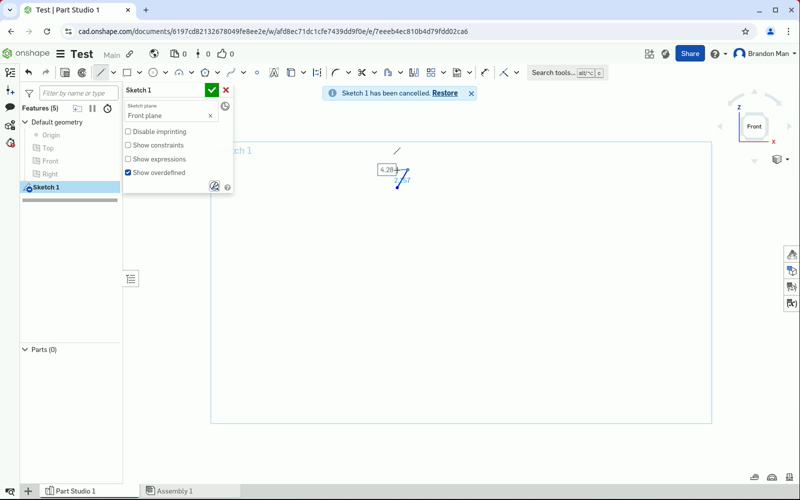
key_up(shift)
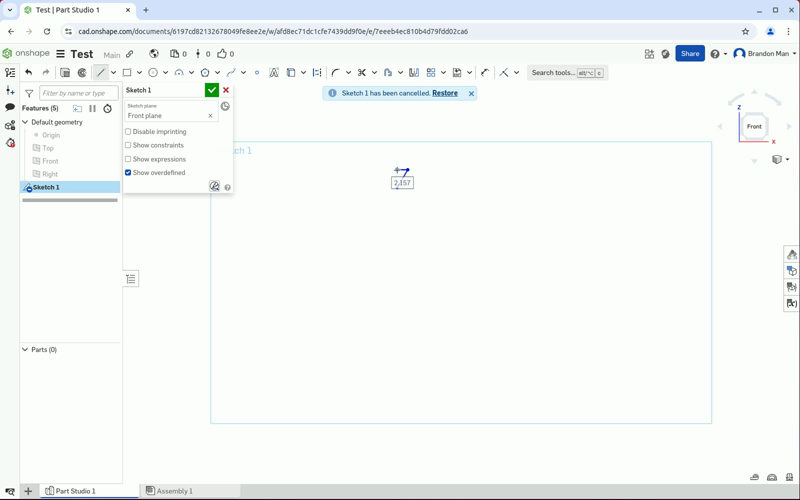
mouse_move(427, 169)
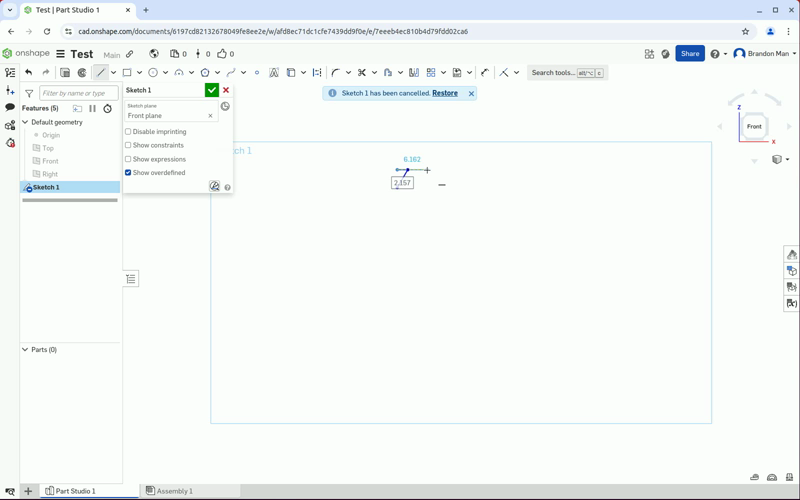
key_down(shift)
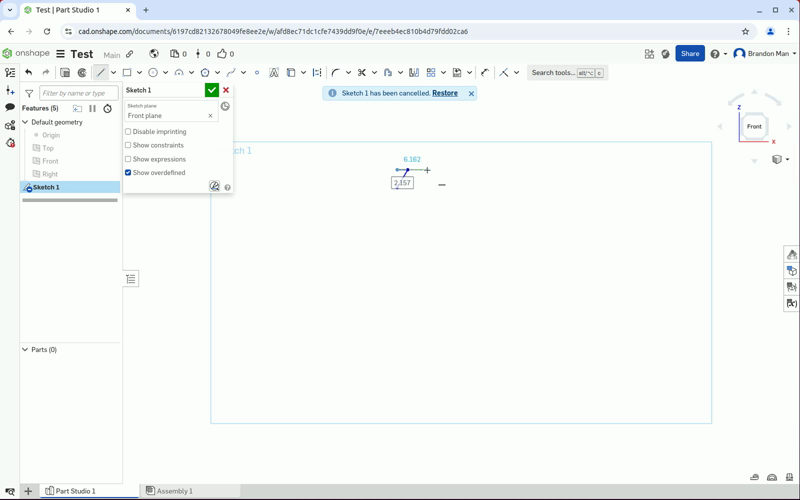
mouse_move(397, 187)
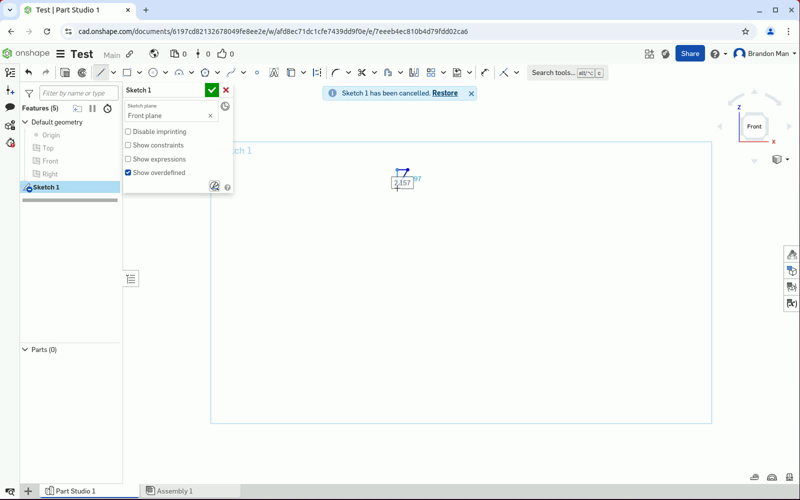
key_up(shift)
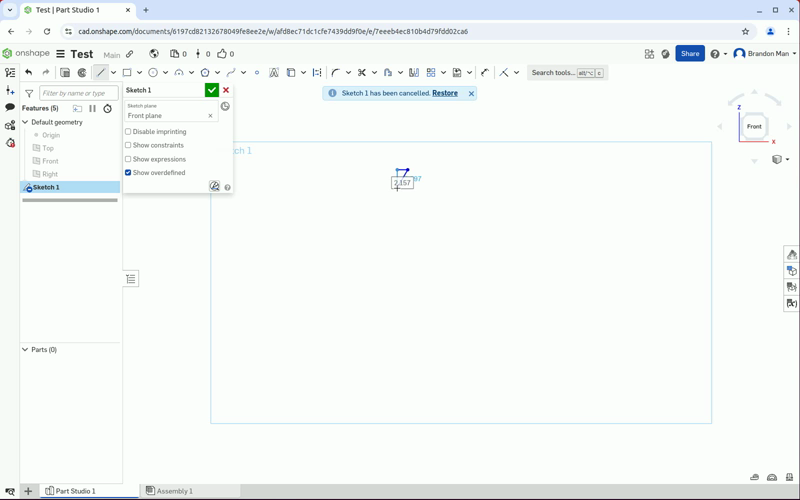
click(397, 187)
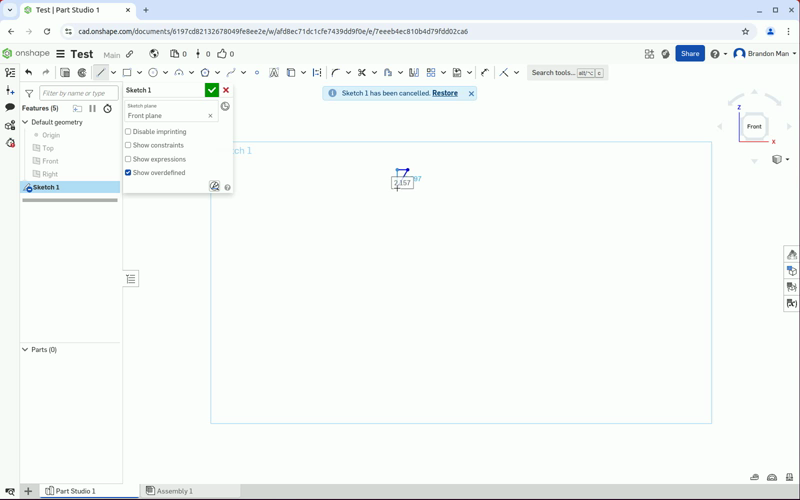
key(esc)
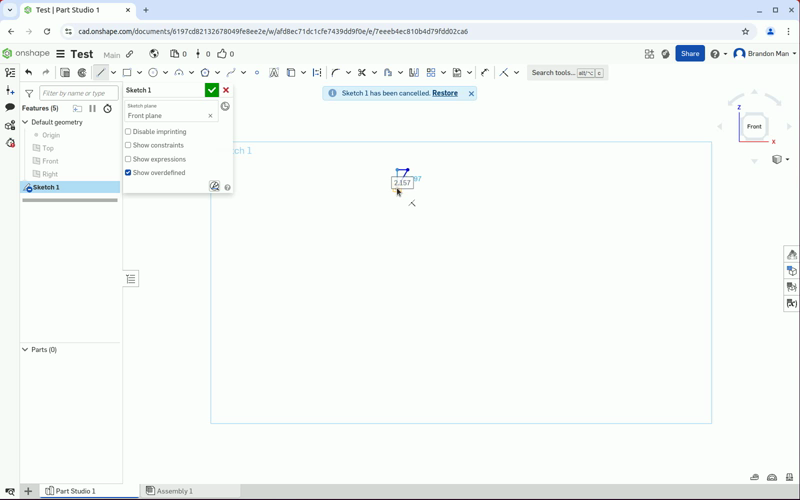
mouse_move(398, 171)
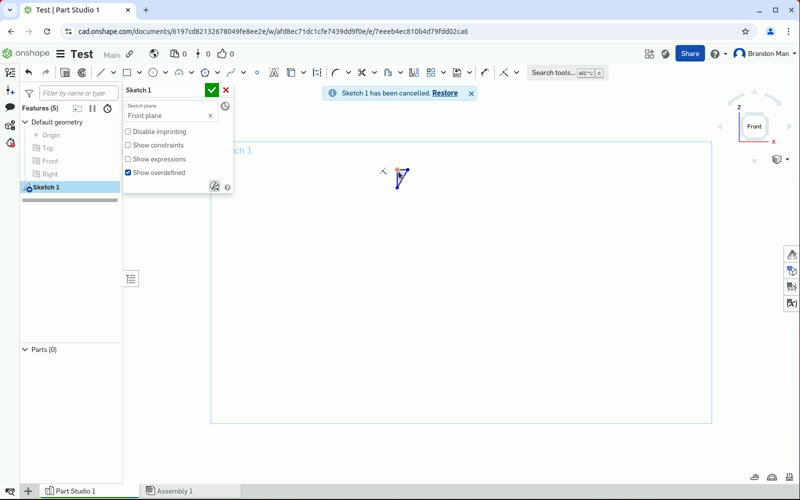
scroll(6)
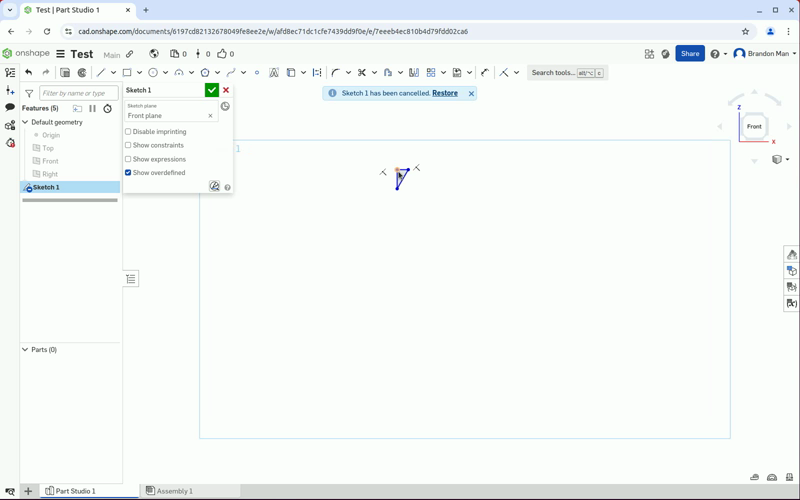
scroll(6)
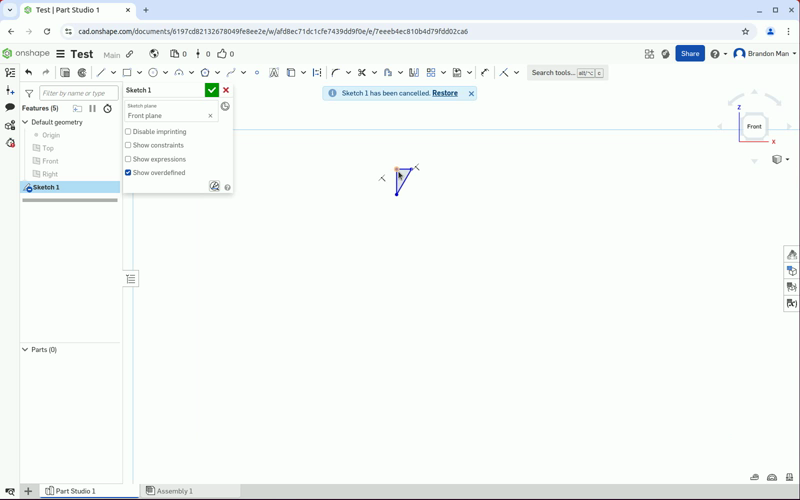
scroll(6)
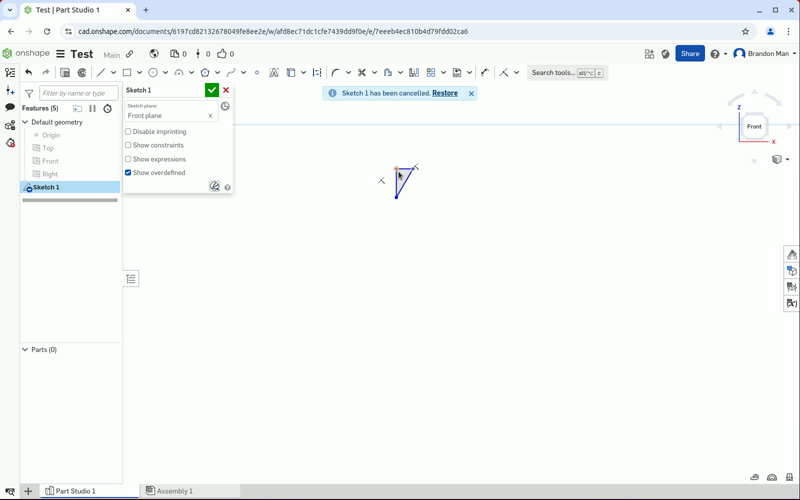
scroll(6)
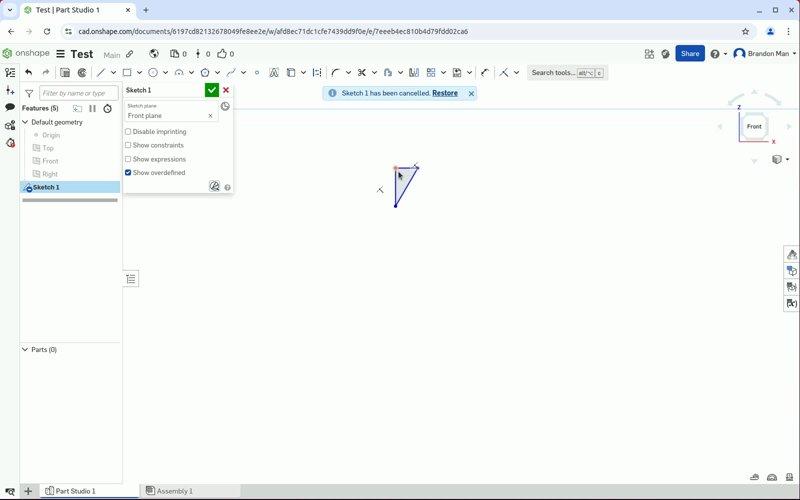
scroll(6)
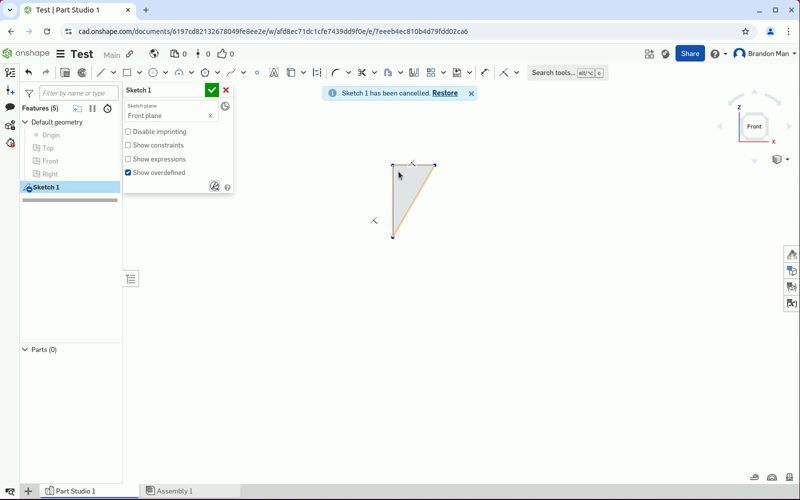
scroll(6)
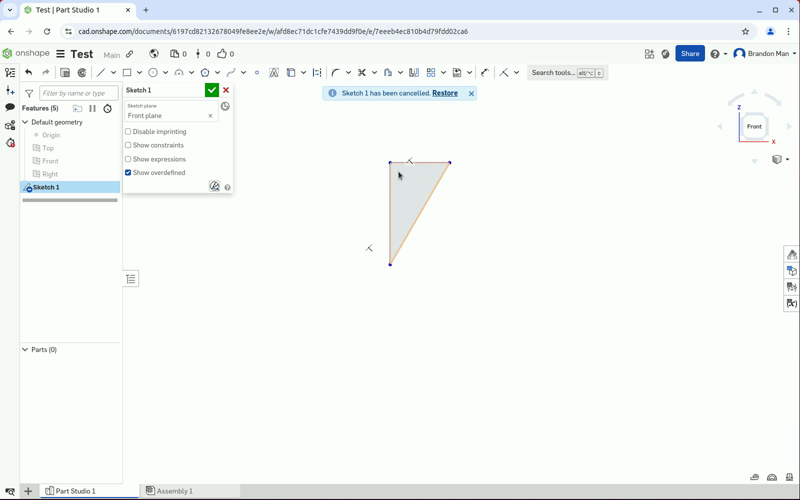
scroll(6)
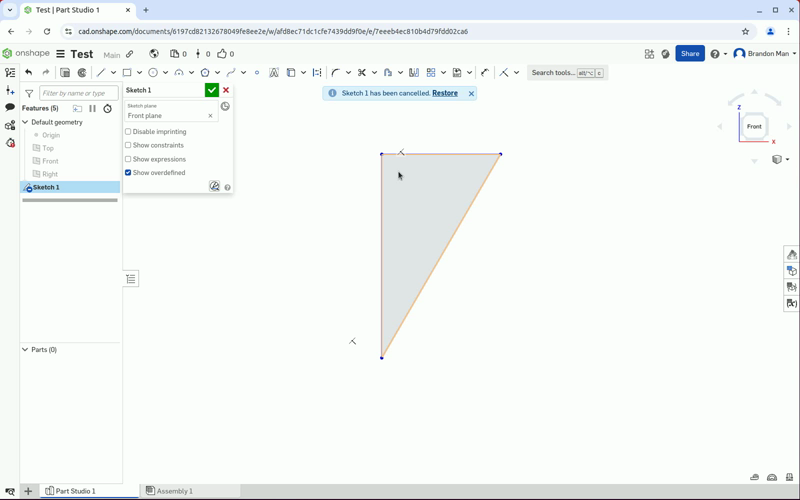
click(398, 171)
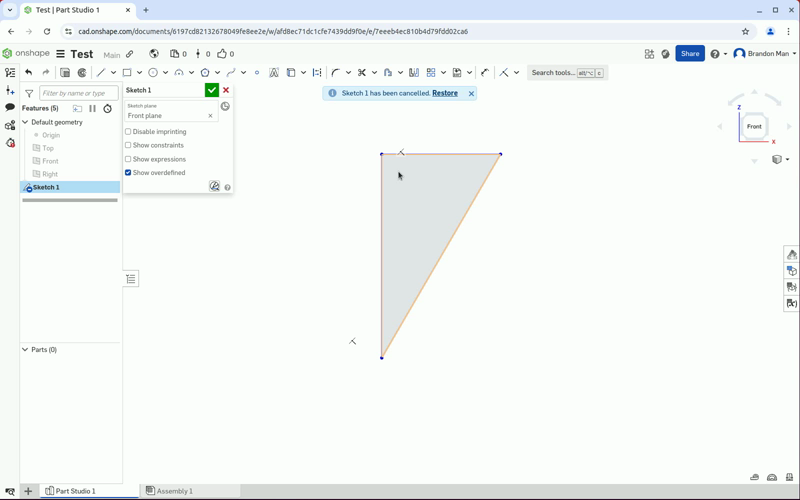
scroll(-6)
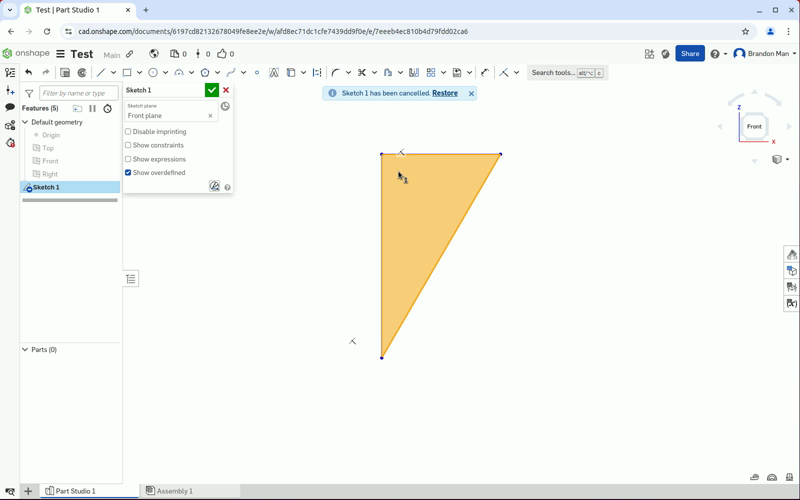
scroll(-6)
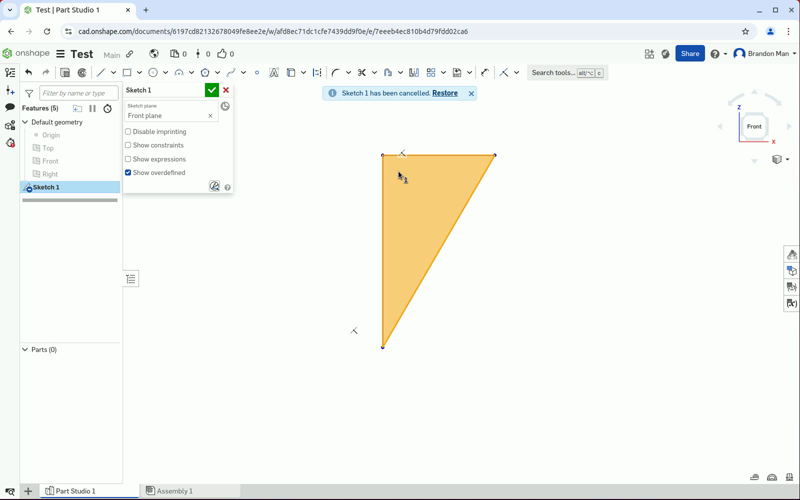
scroll(-6)
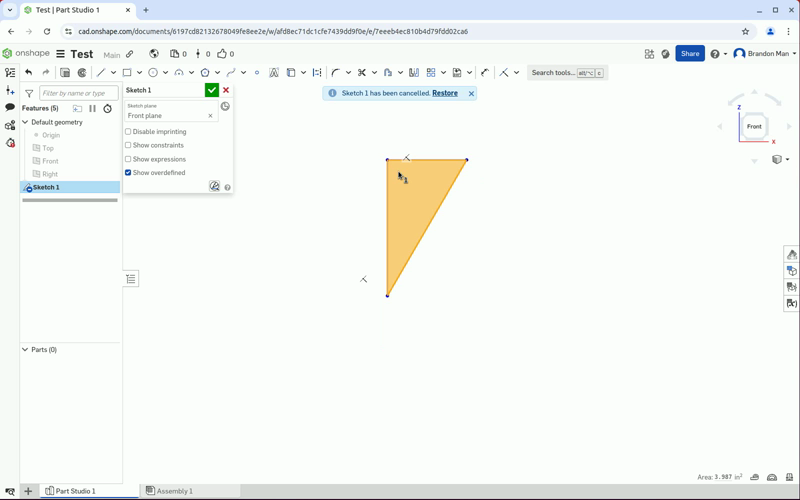
scroll(-6)
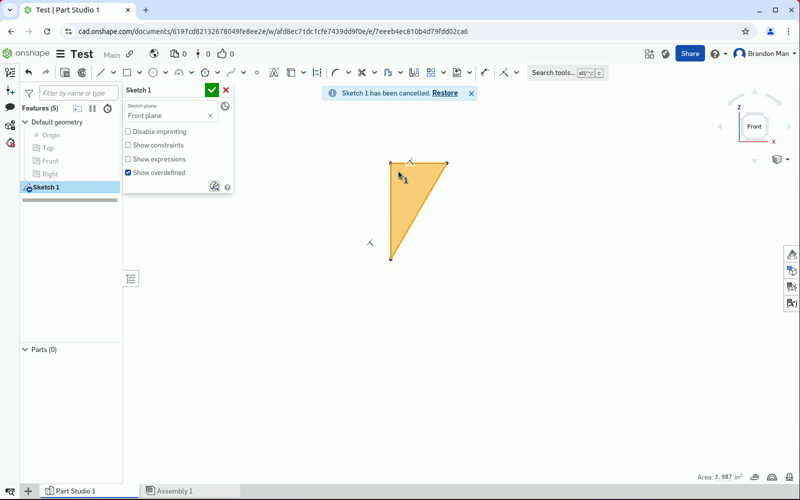
scroll(-6)
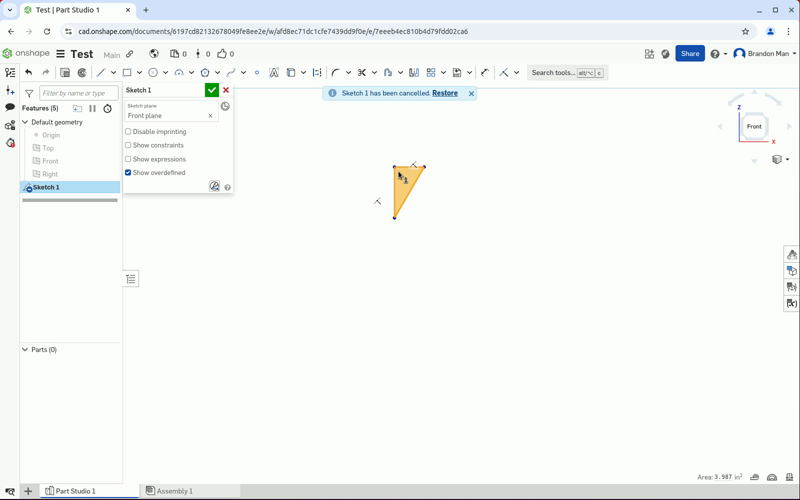
scroll(-6)
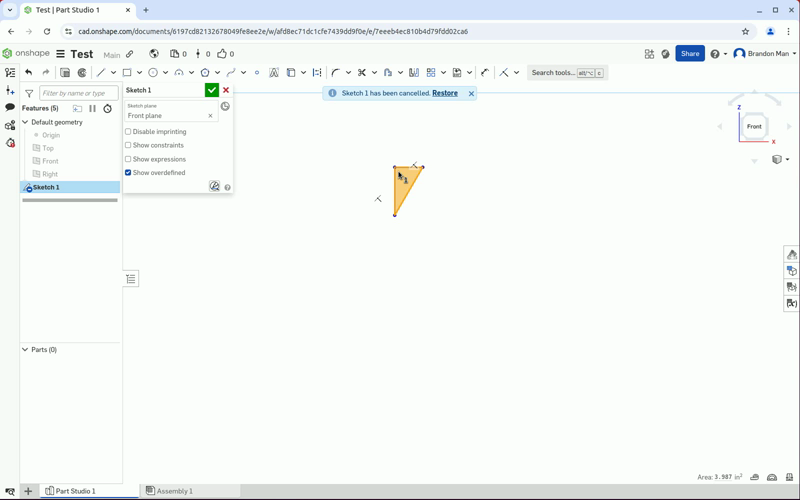
scroll(-6)
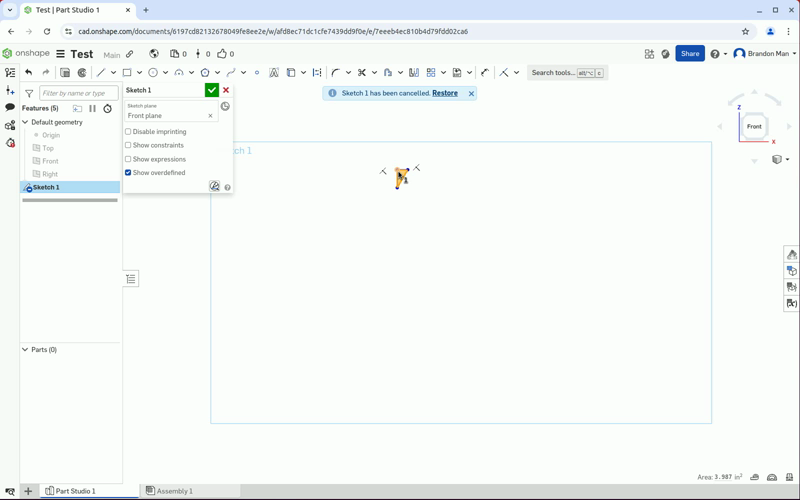
mouse_move(73, 352)
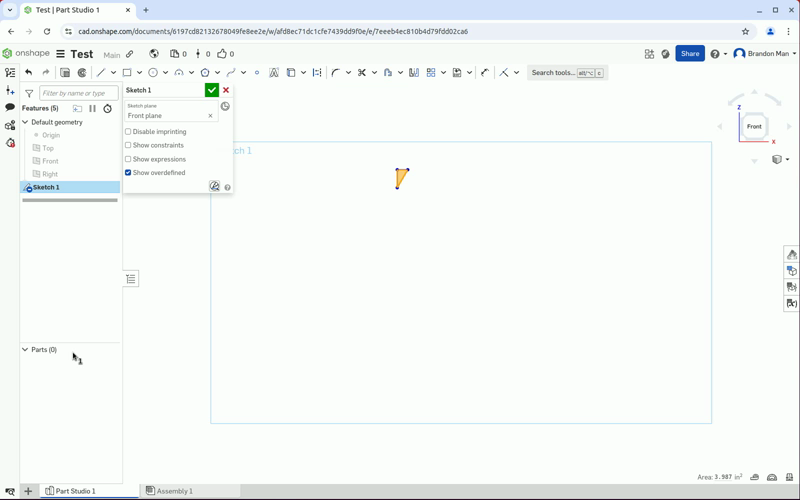
key(shift+y)
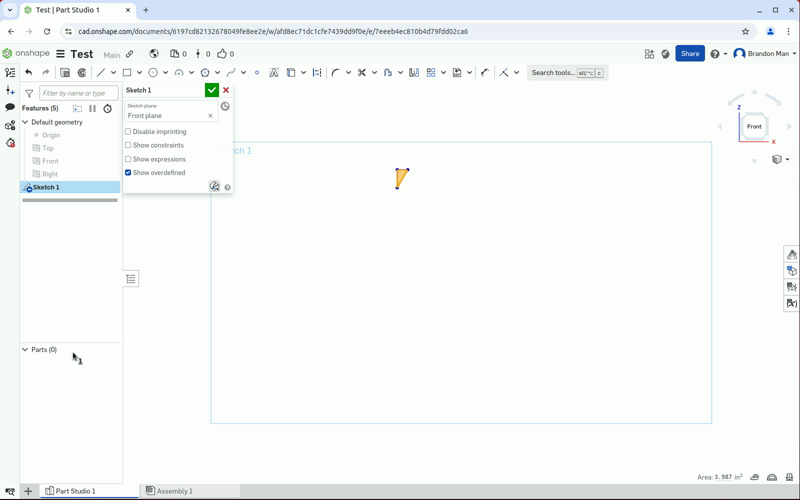
key(shift+e)
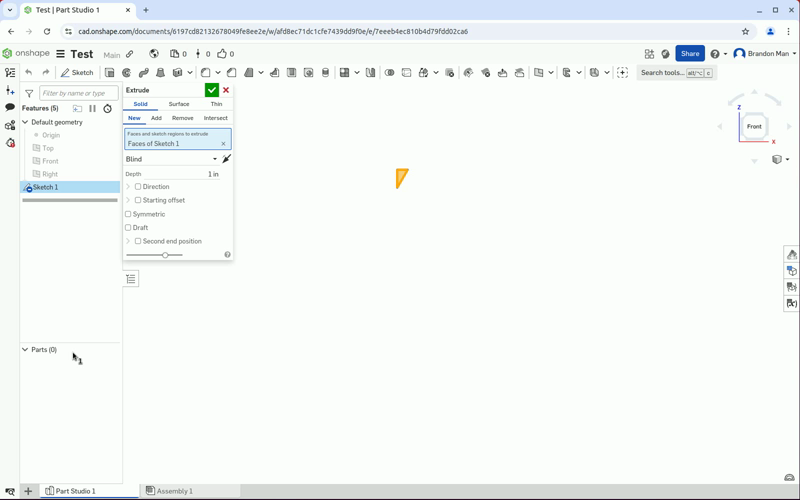
mouse_move(143, 106)
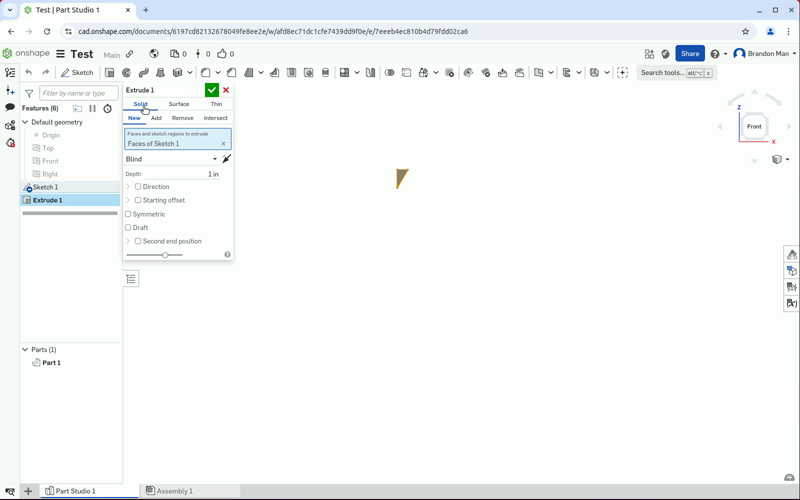
click(143, 106)
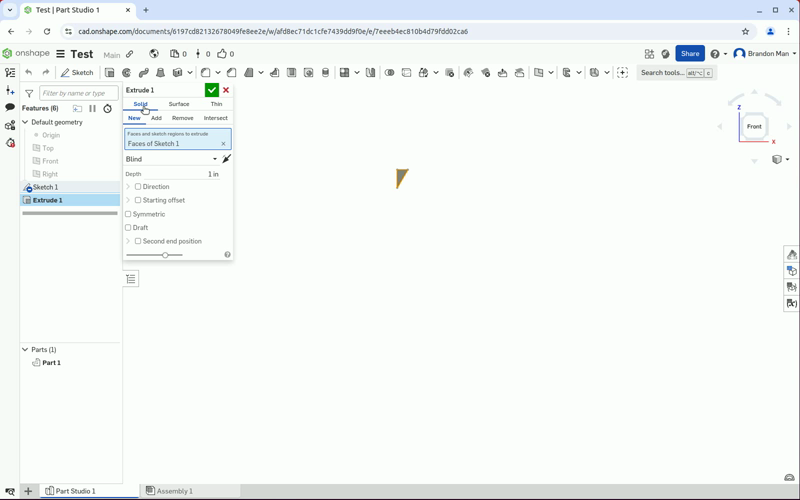
mouse_move(137, 120)
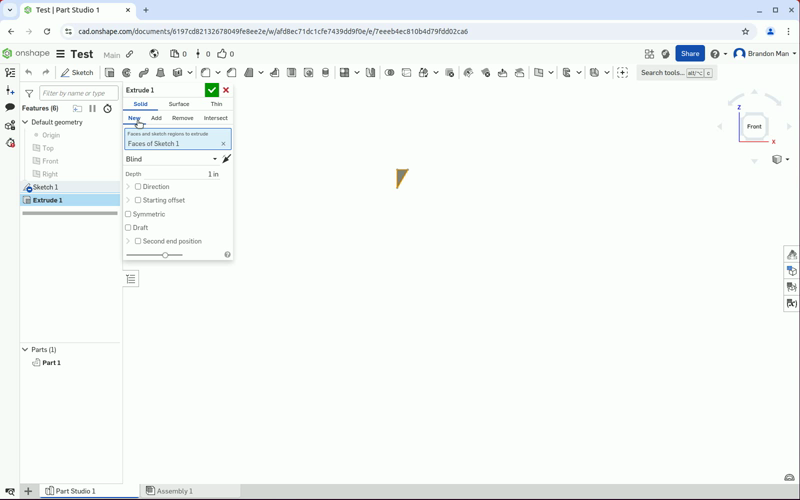
click(137, 120)
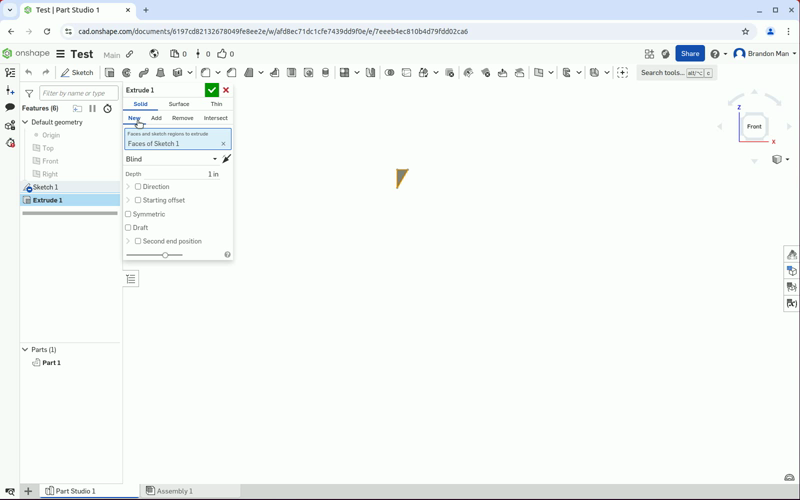
key(tab, 4)
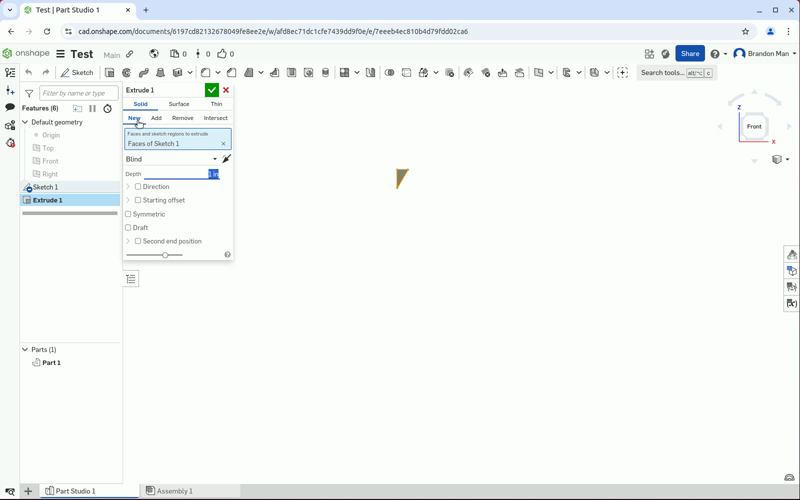
text(3.37)
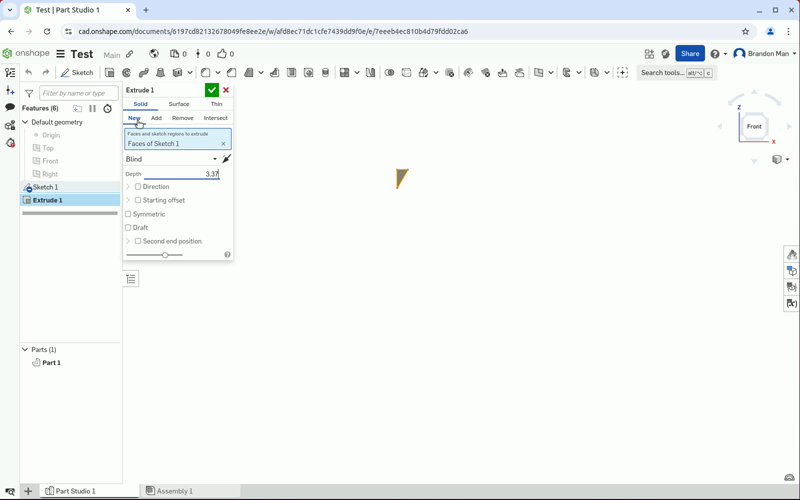
key(enter)
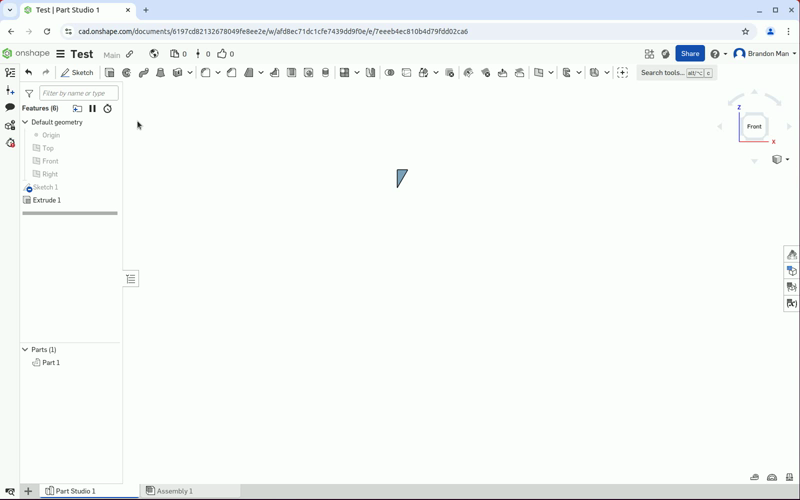
key(shift+h)
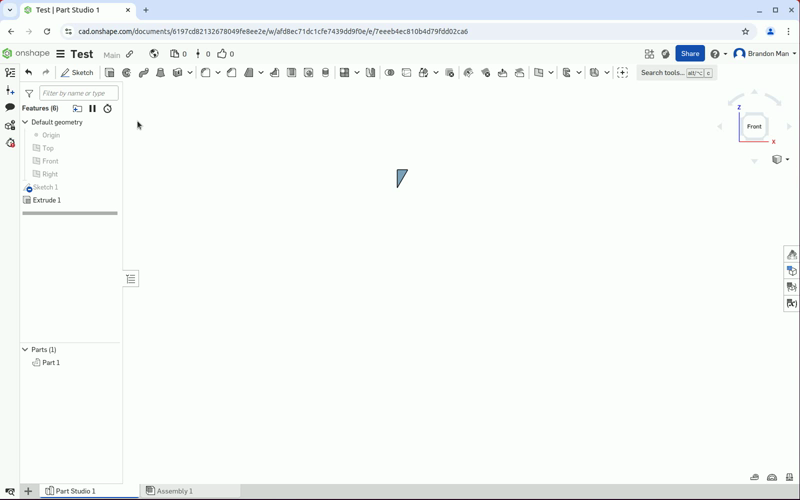
key(shift+h)
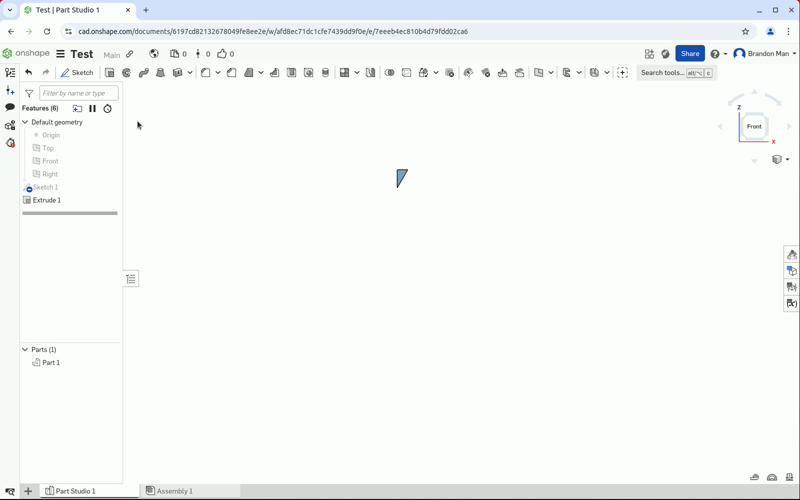
mouse_move(73, 189)
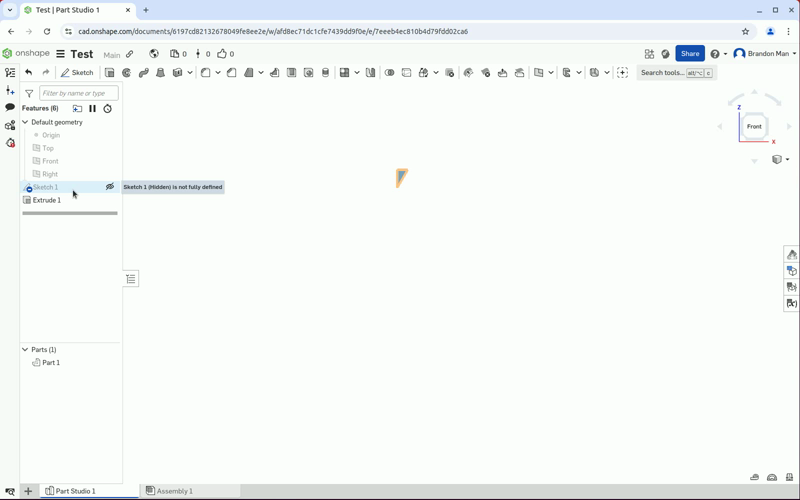
click(73, 189)
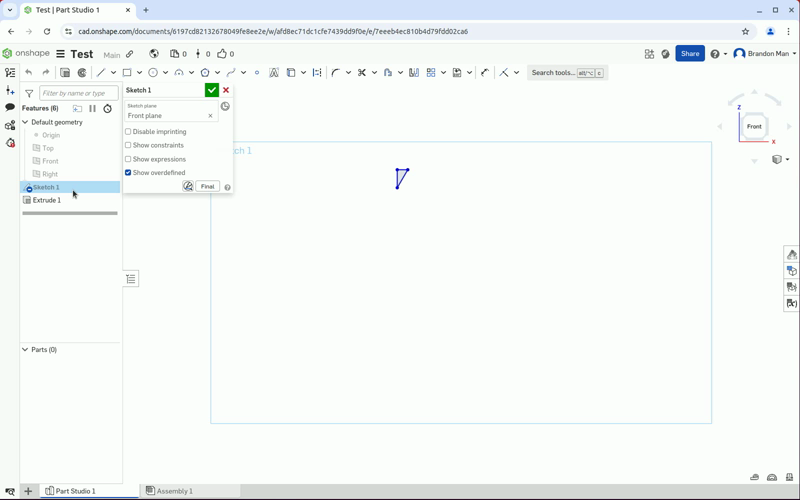
mouse_move(229, 92)
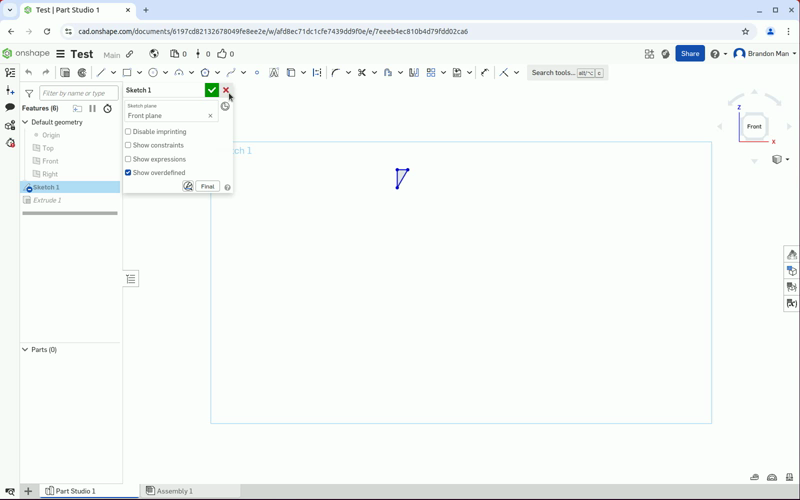
click(229, 92)
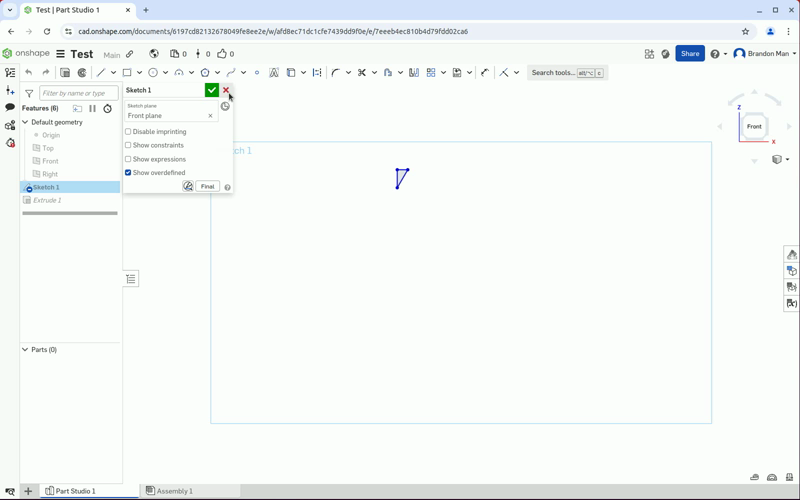
key(shift+s)
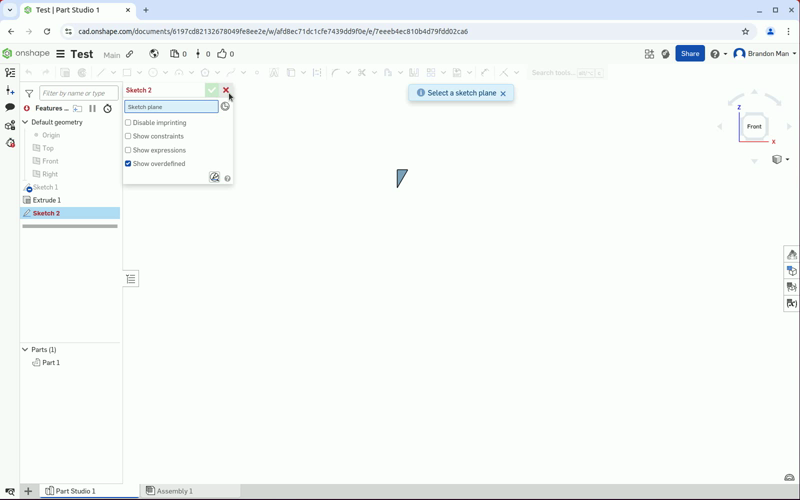
mouse_move(73, 163)
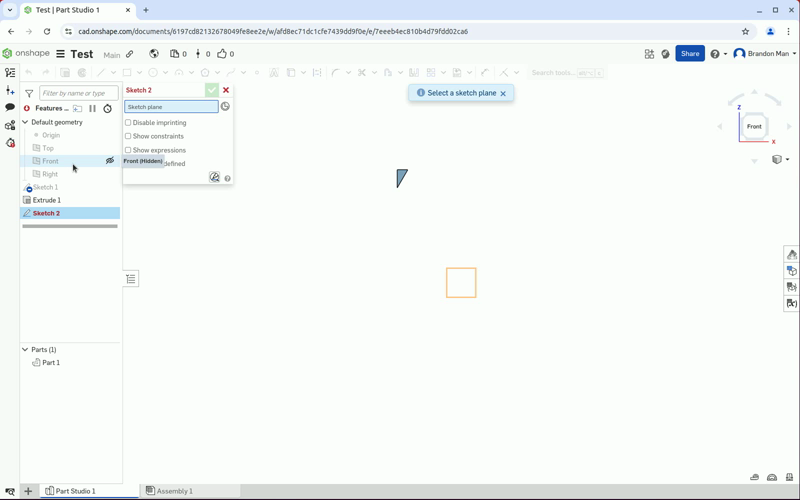
click(73, 163)
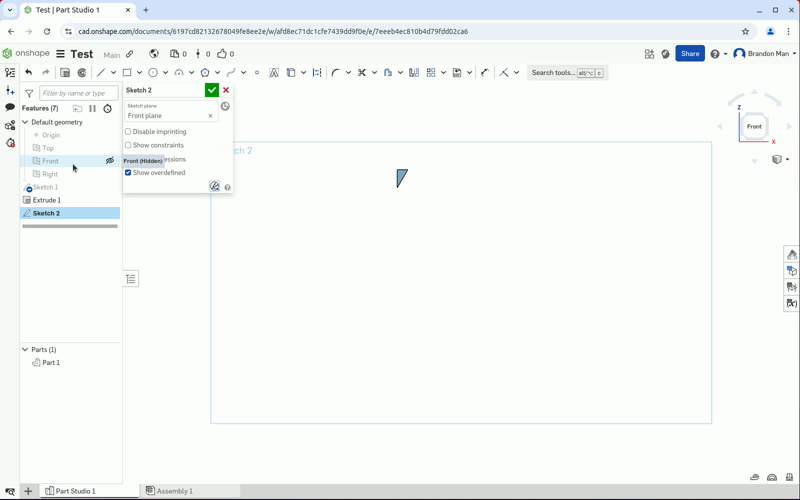
mouse_move(73, 352)
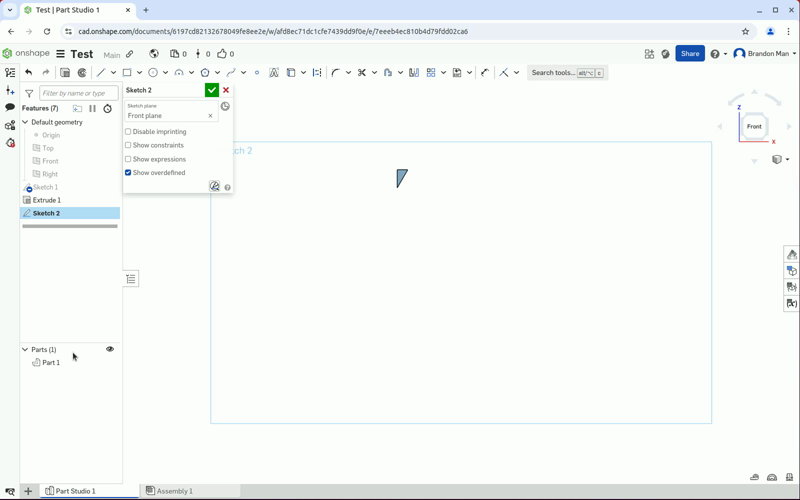
key(y)
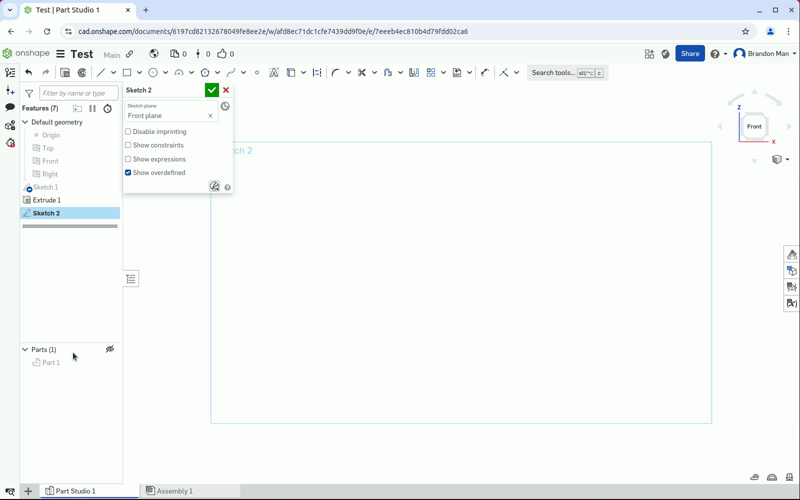
key(l)
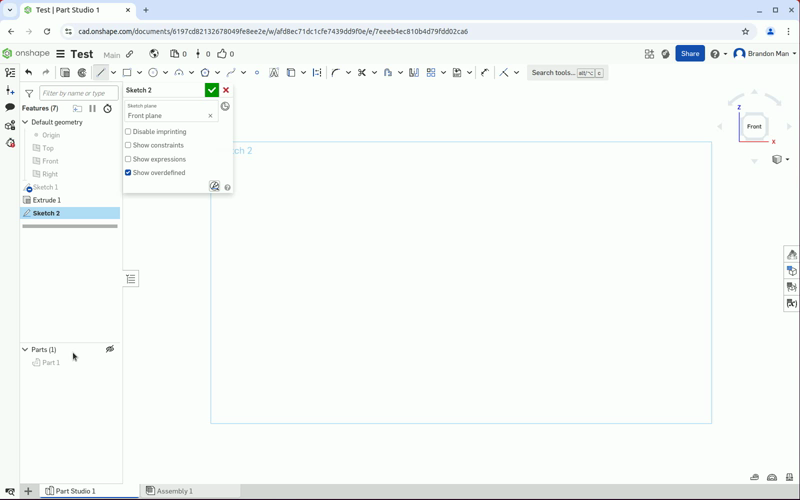
key_down(shift)
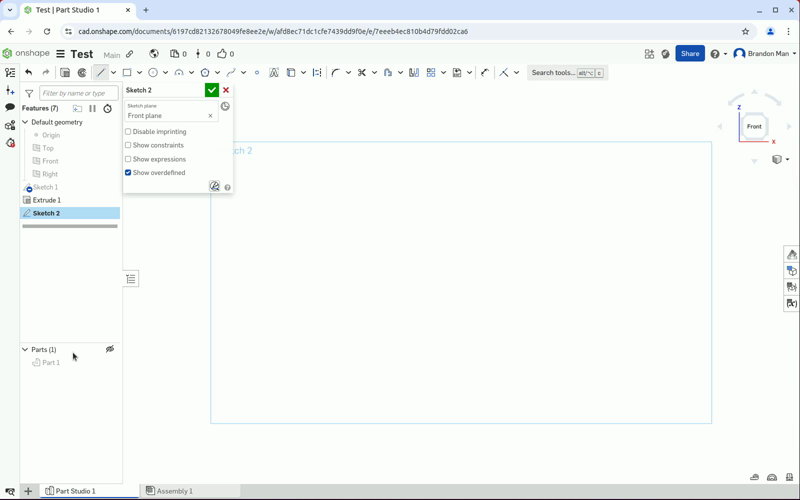
mouse_move(456, 286)
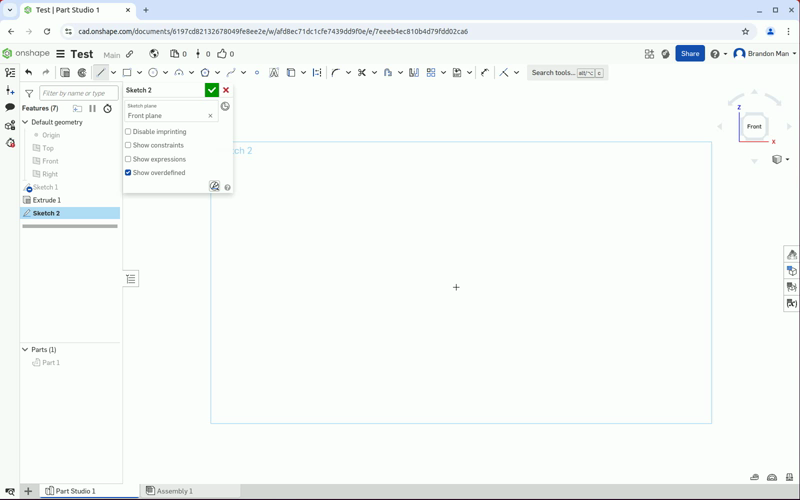
click(456, 286)
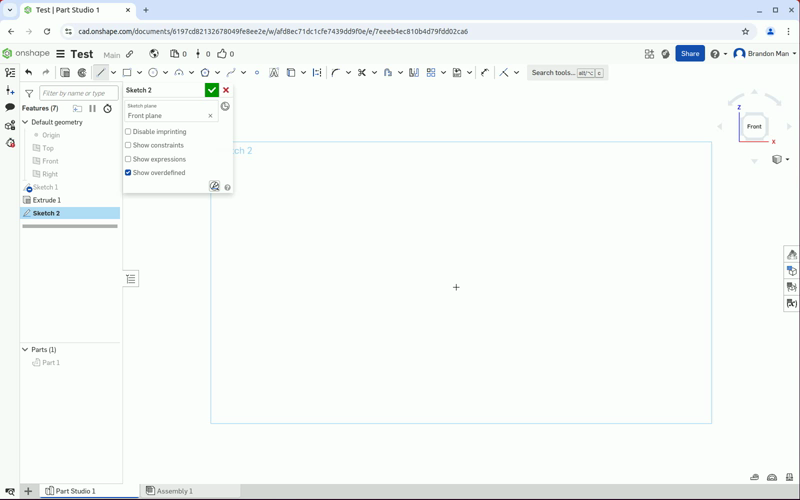
key_up(shift)
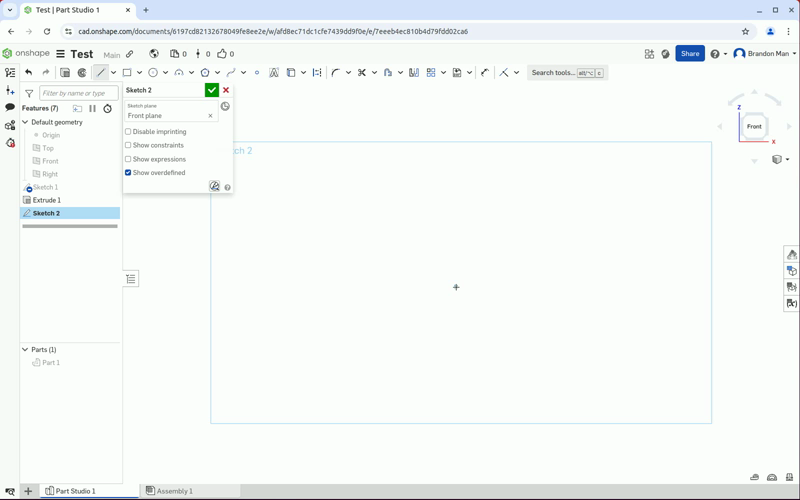
key_down(shift)
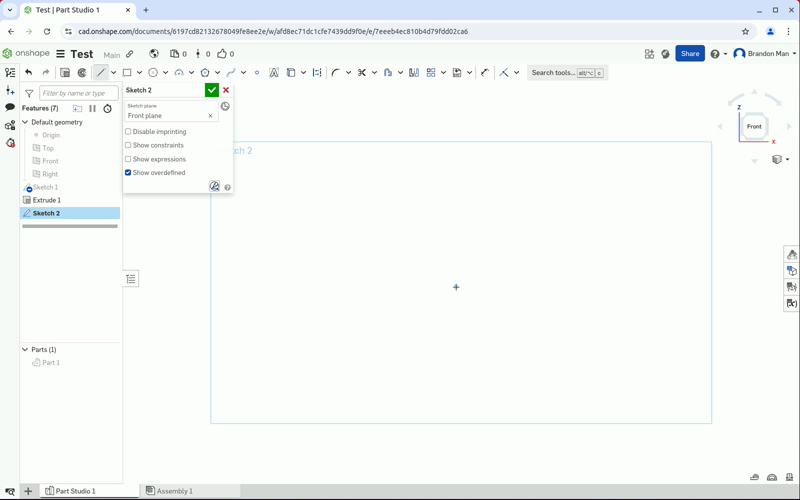
mouse_move(486, 286)
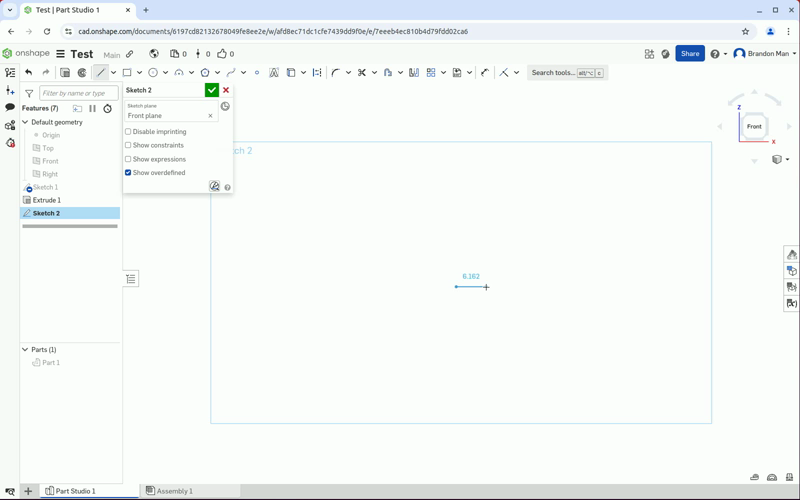
mouse_move(471, 295)
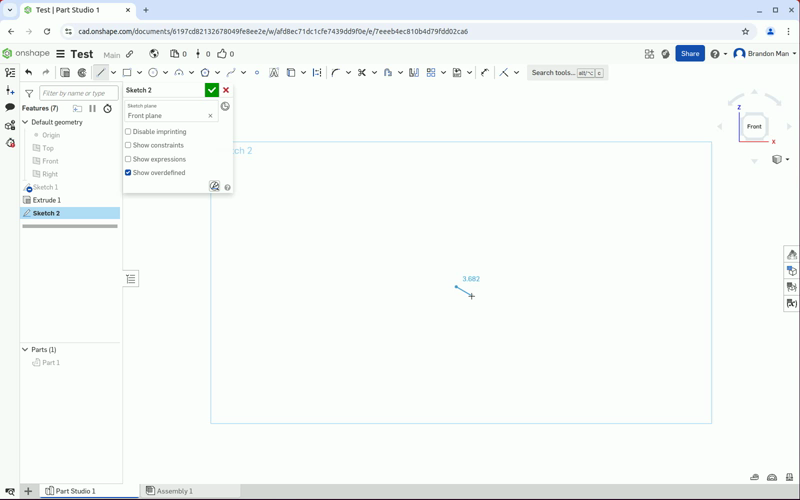
click(471, 295)
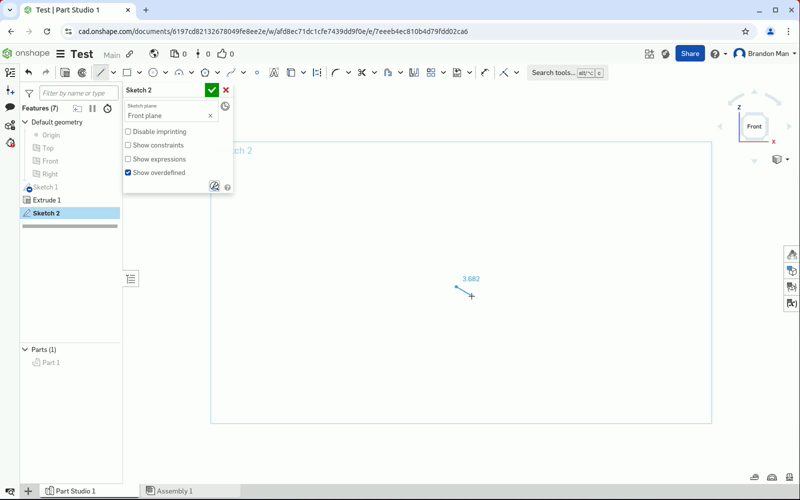
key_up(shift)
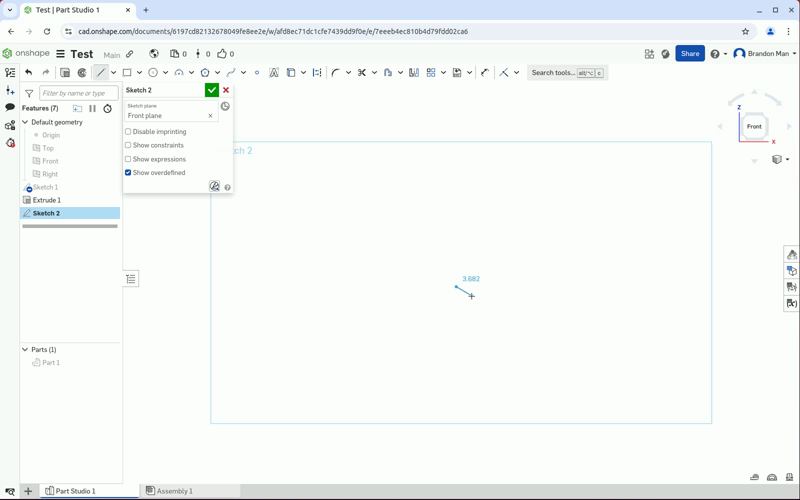
key_down(shift)
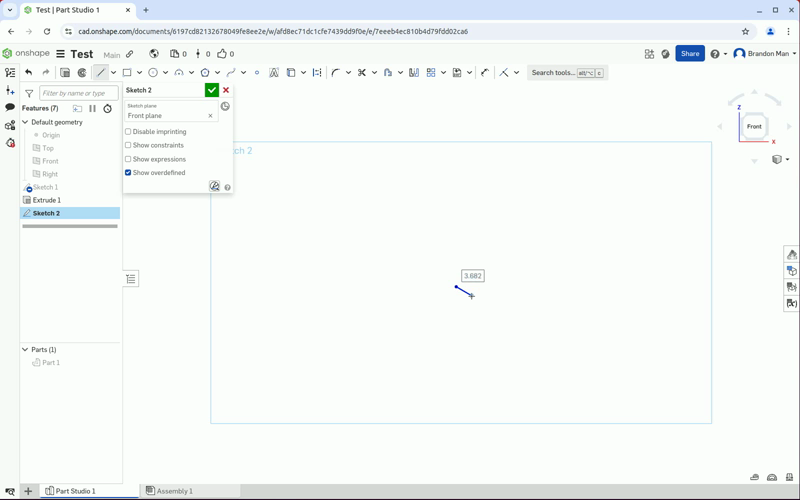
mouse_move(501, 295)
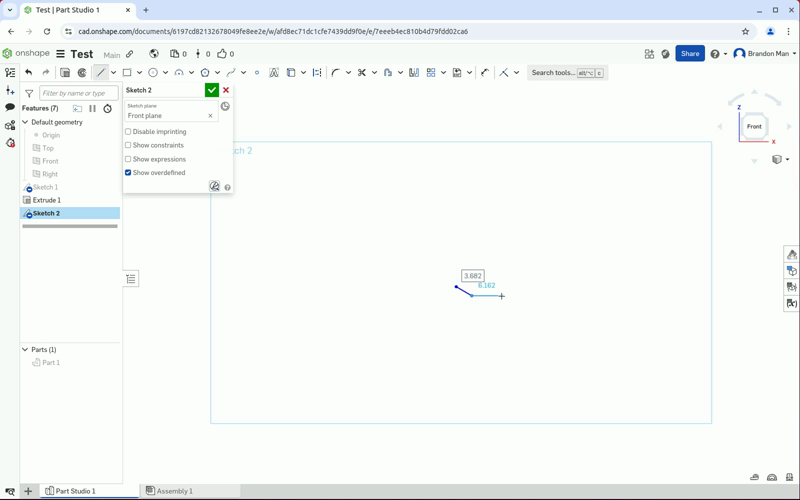
mouse_move(477, 286)
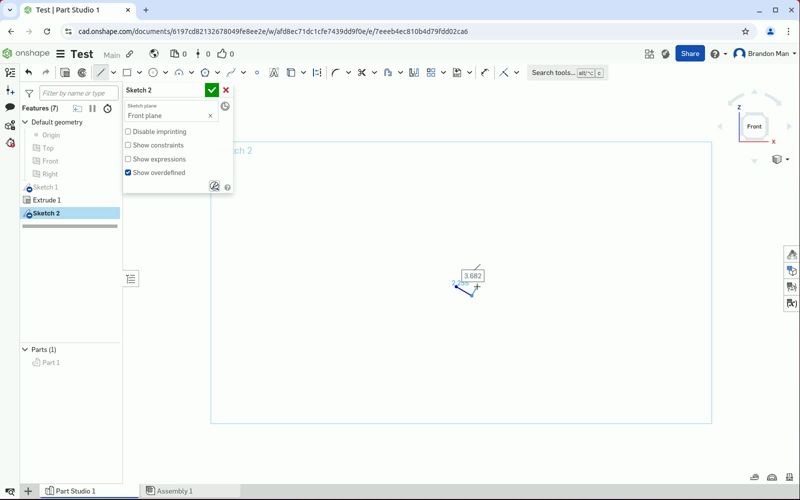
click(477, 286)
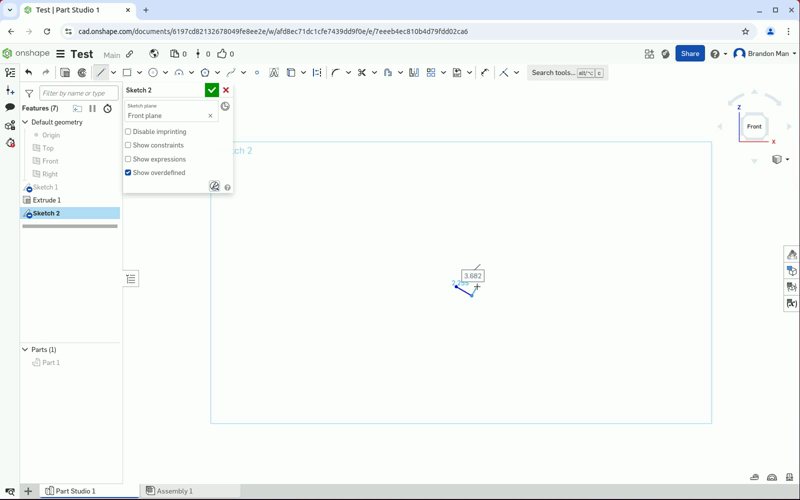
key_up(shift)
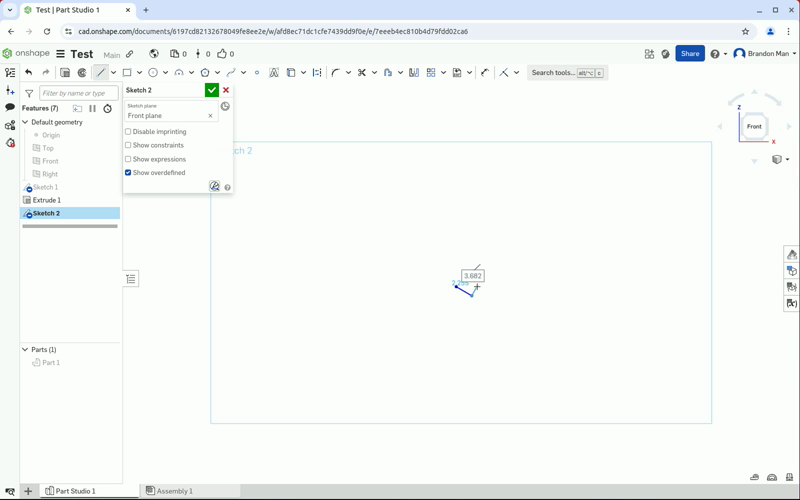
mouse_move(507, 286)
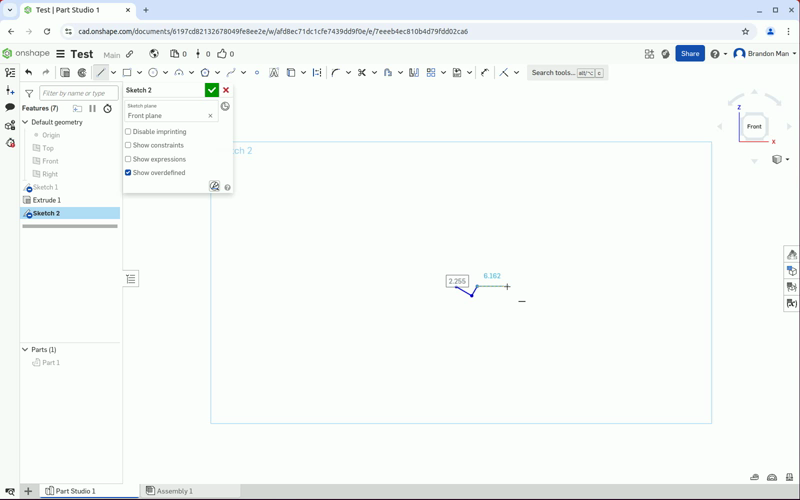
key_down(shift)
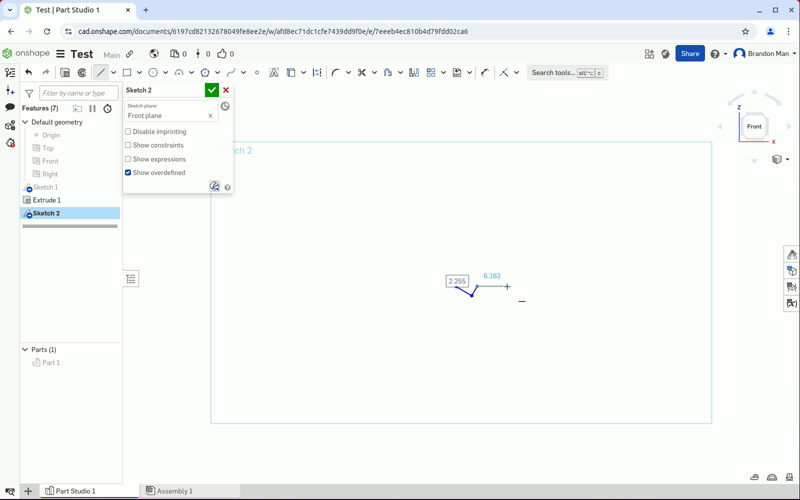
mouse_move(456, 286)
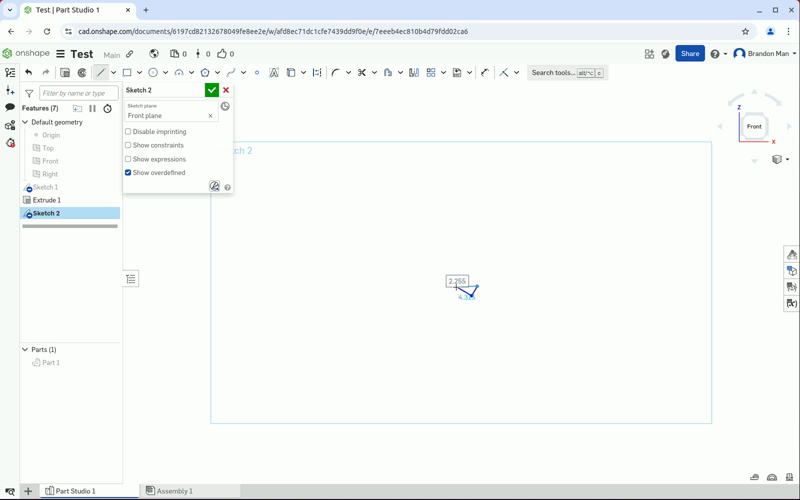
key_up(shift)
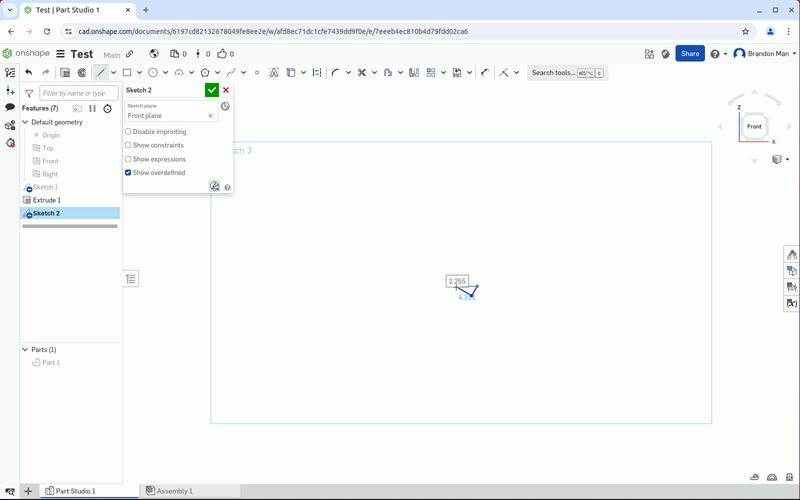
click(456, 286)
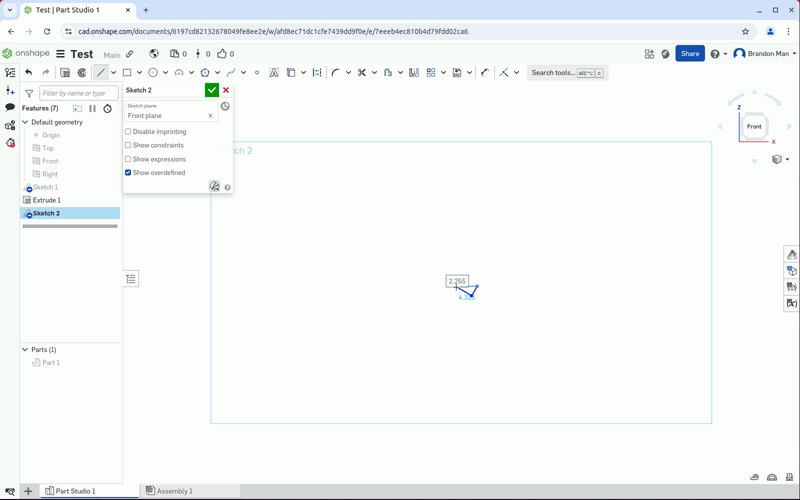
key(esc)
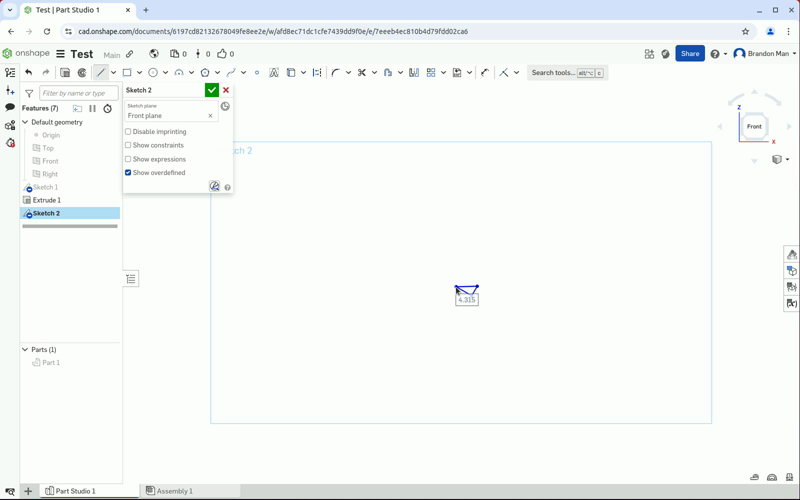
mouse_move(471, 290)
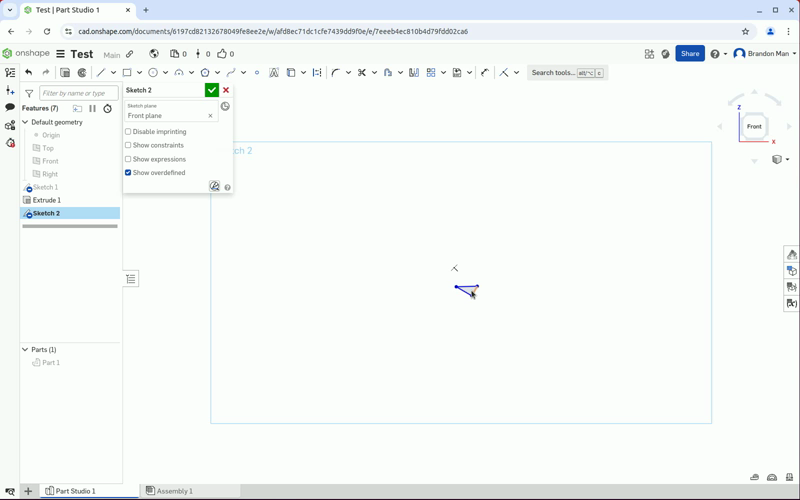
scroll(6)
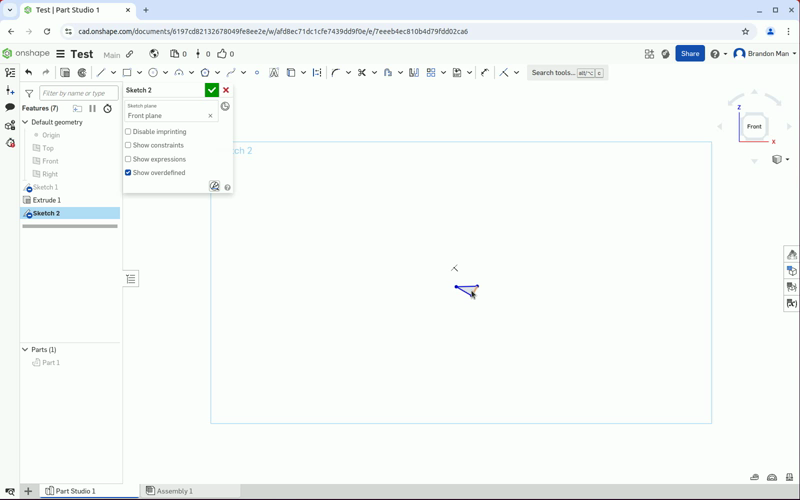
scroll(6)
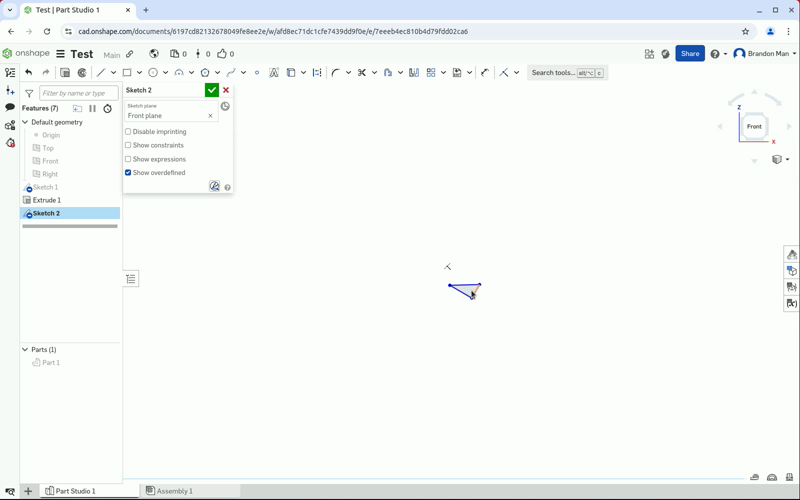
scroll(6)
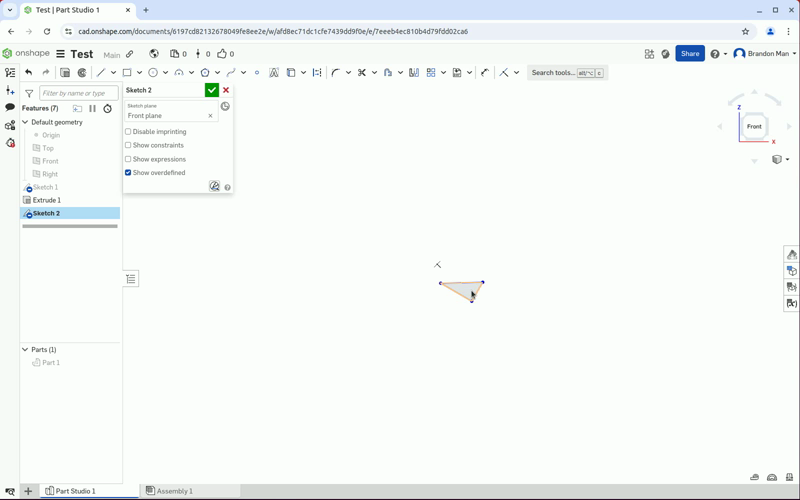
scroll(6)
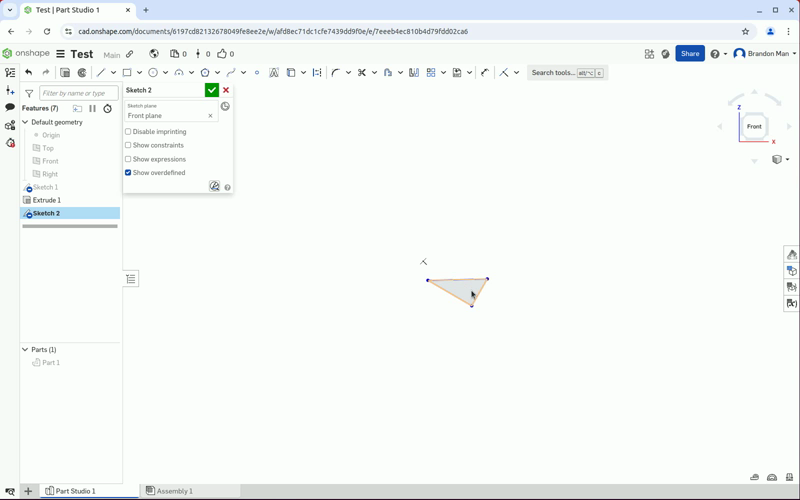
scroll(6)
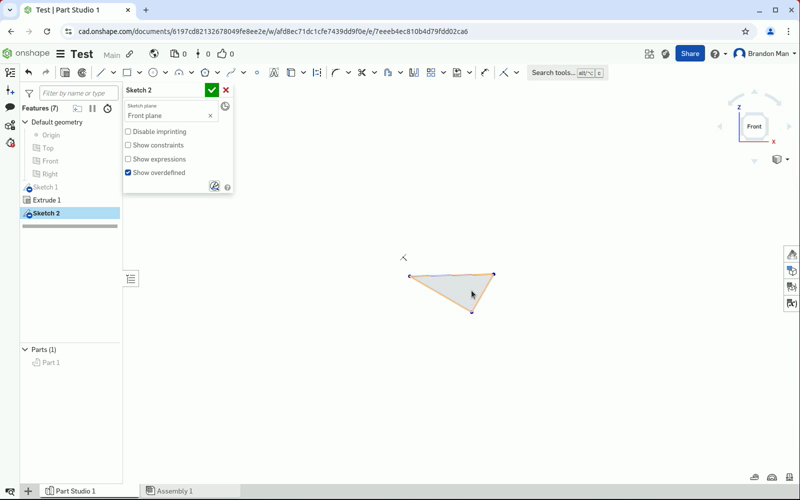
scroll(6)
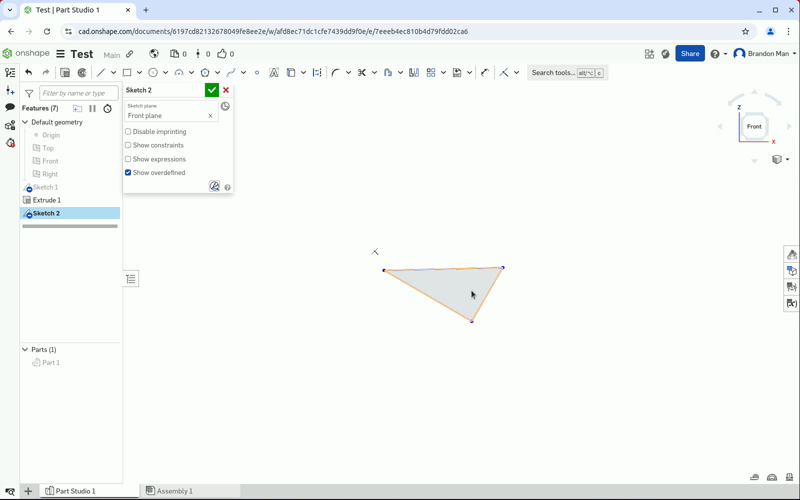
scroll(6)
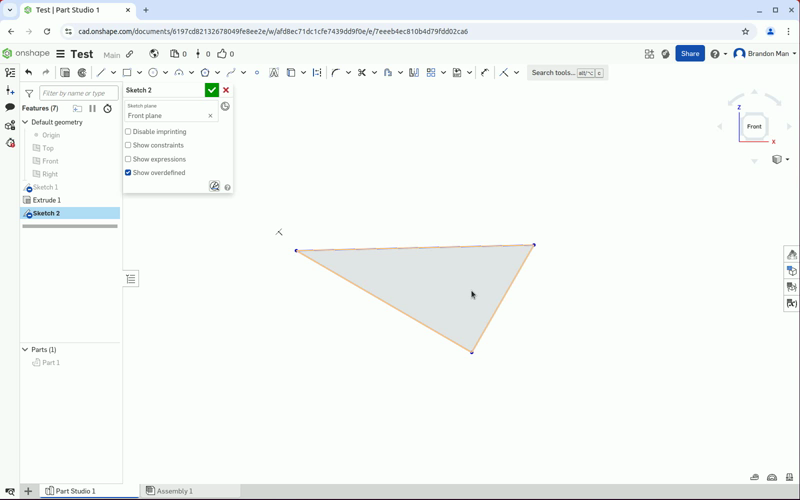
click(471, 290)
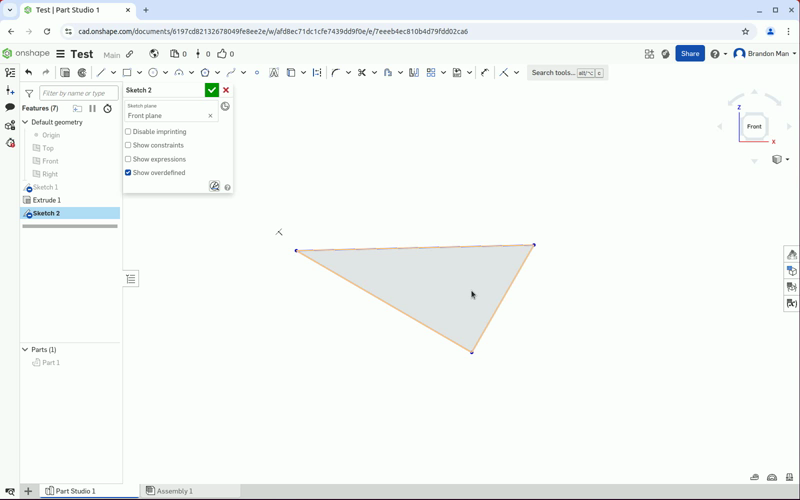
scroll(-6)
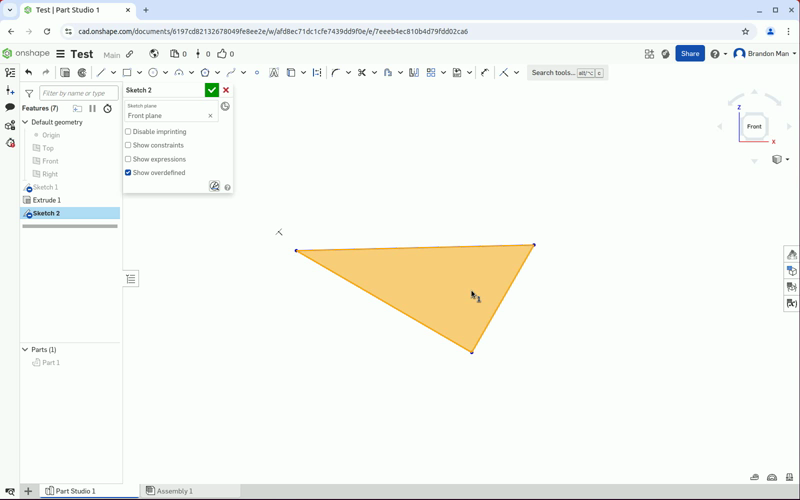
scroll(-6)
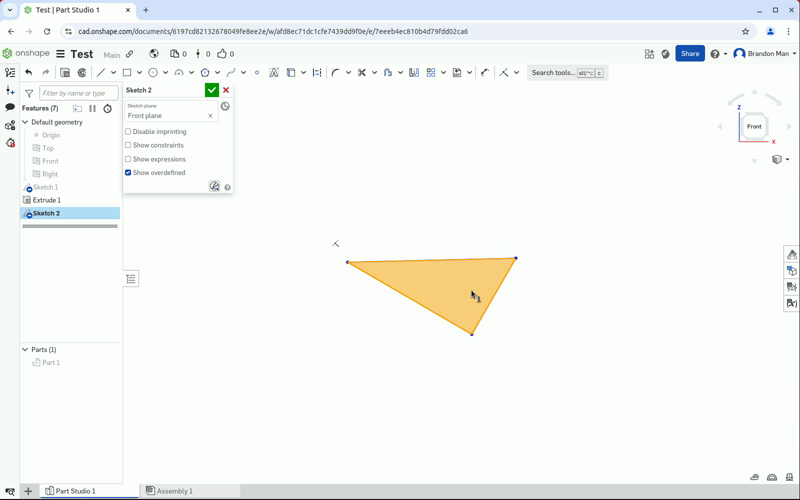
scroll(-6)
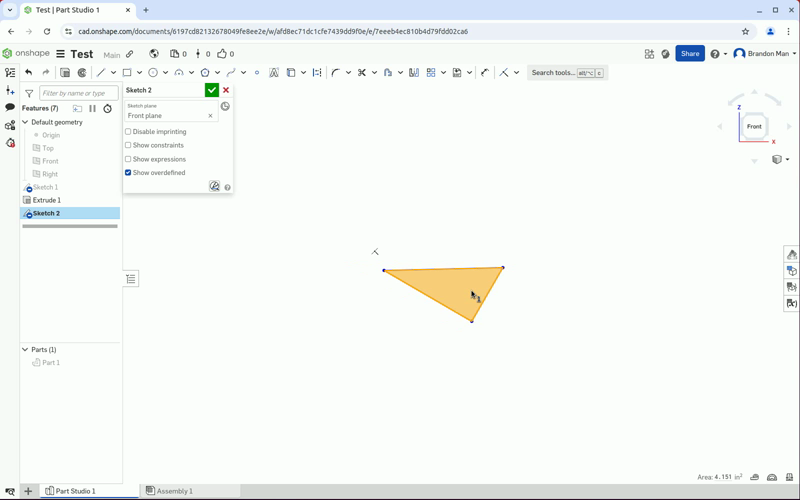
scroll(-6)
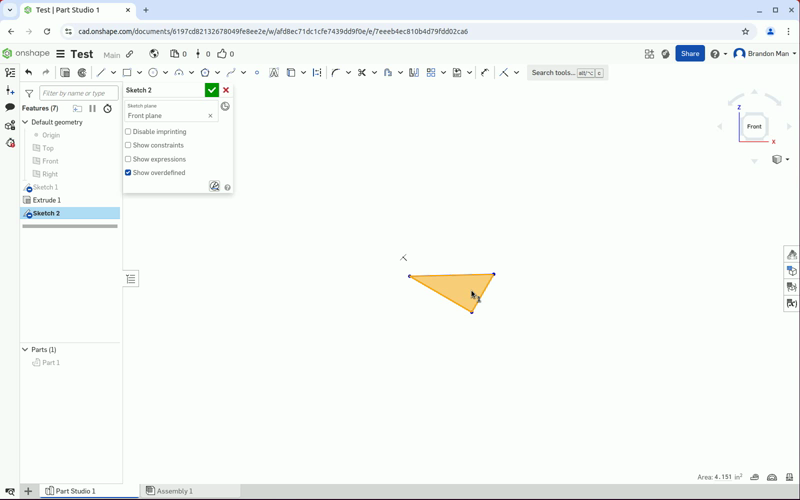
scroll(-6)
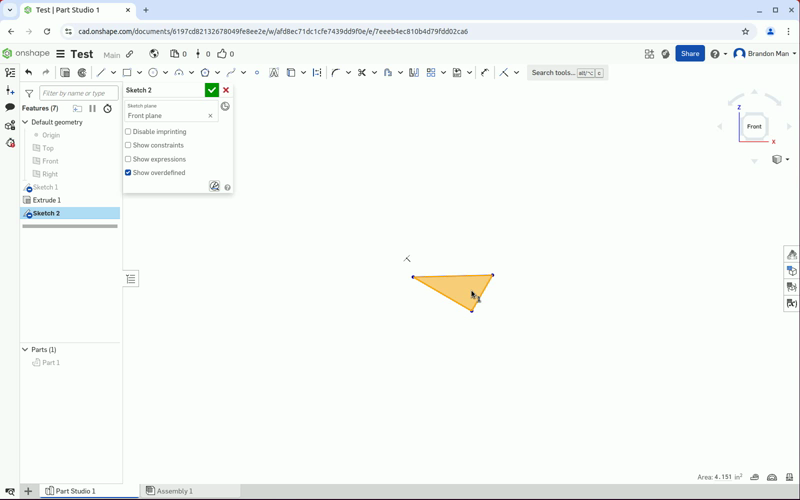
scroll(-6)
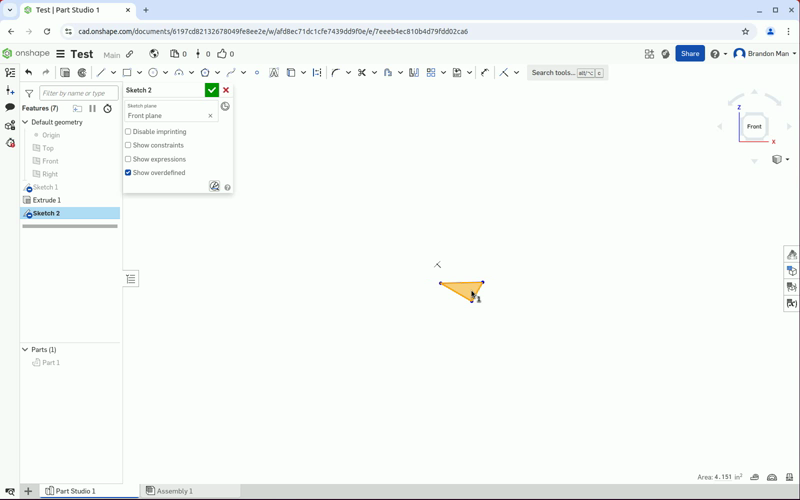
scroll(-6)
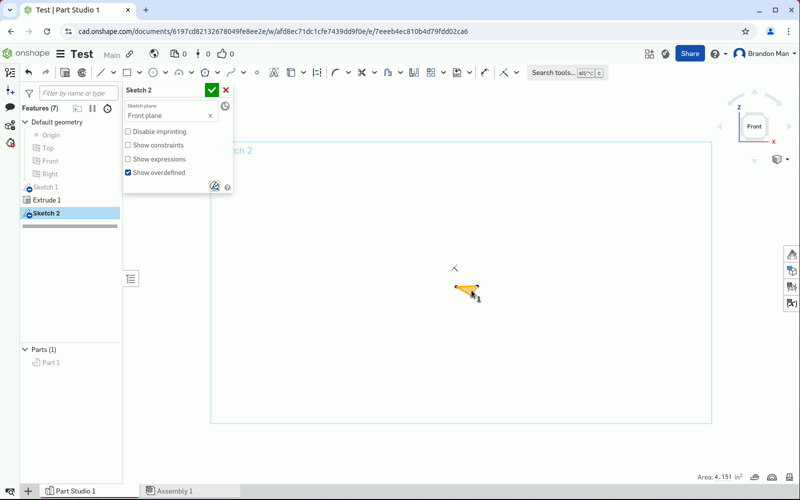
mouse_move(73, 352)
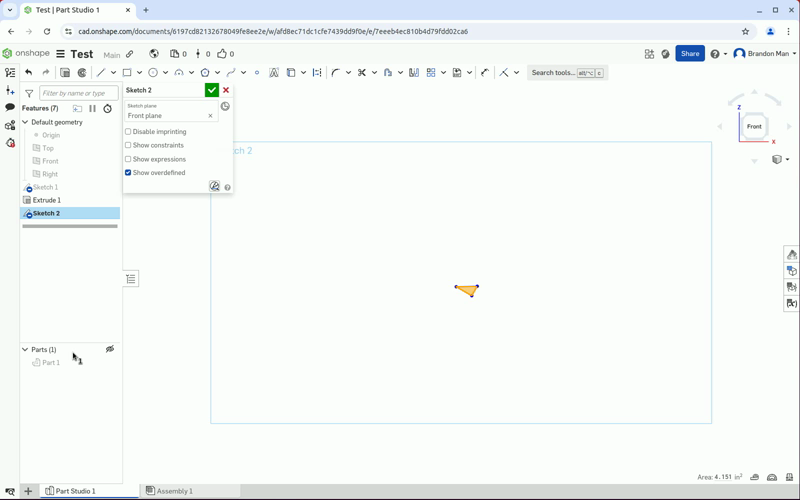
key(shift+y)
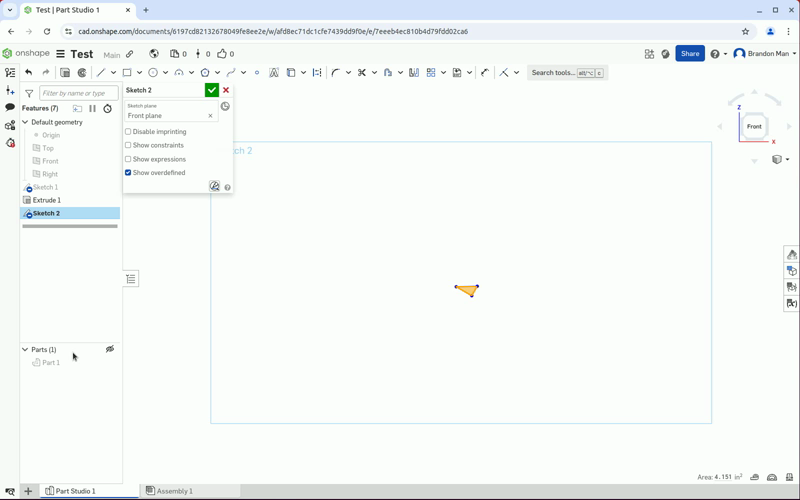
key(shift+e)
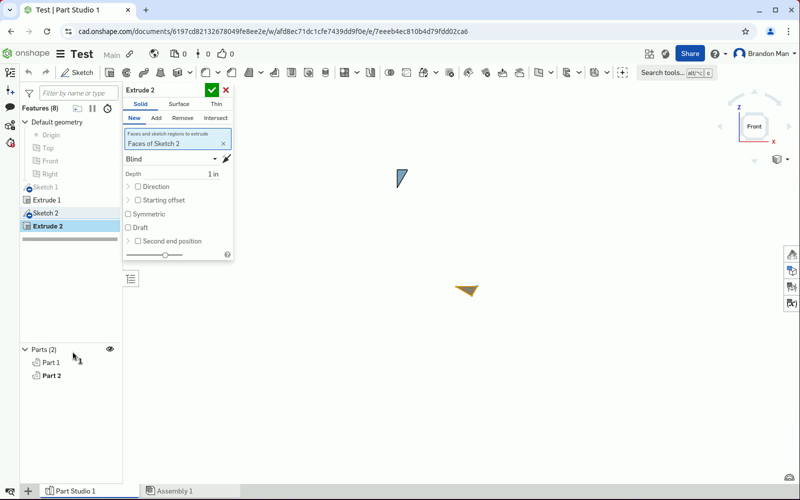
mouse_move(143, 106)
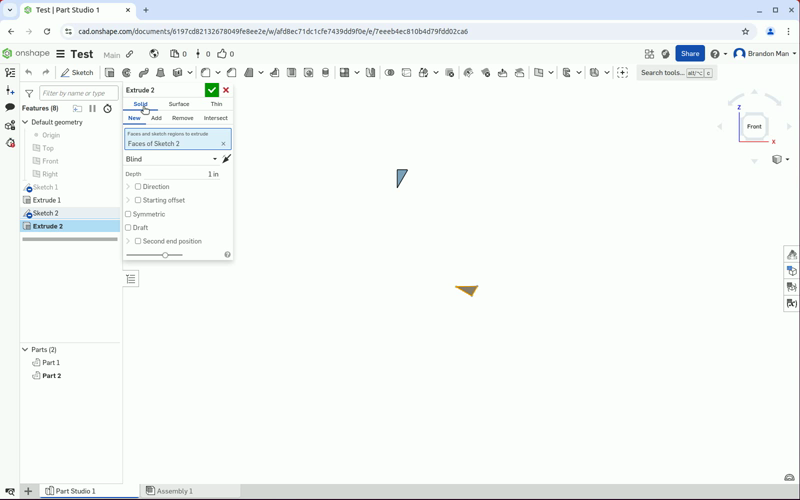
click(143, 106)
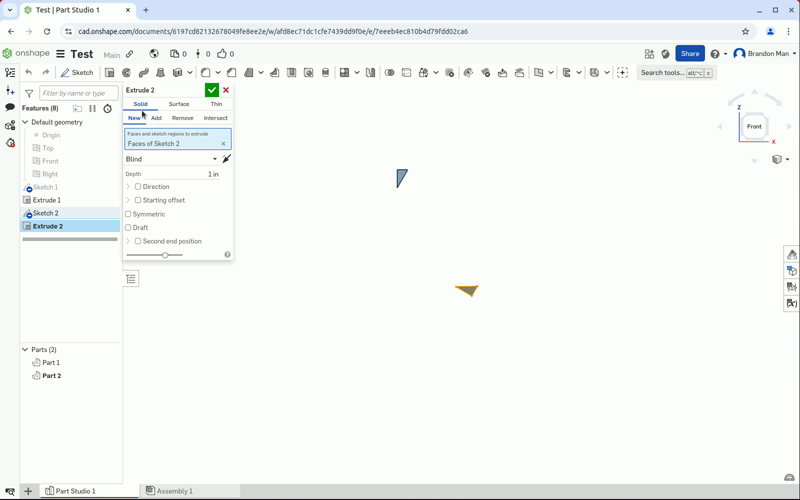
mouse_move(137, 120)
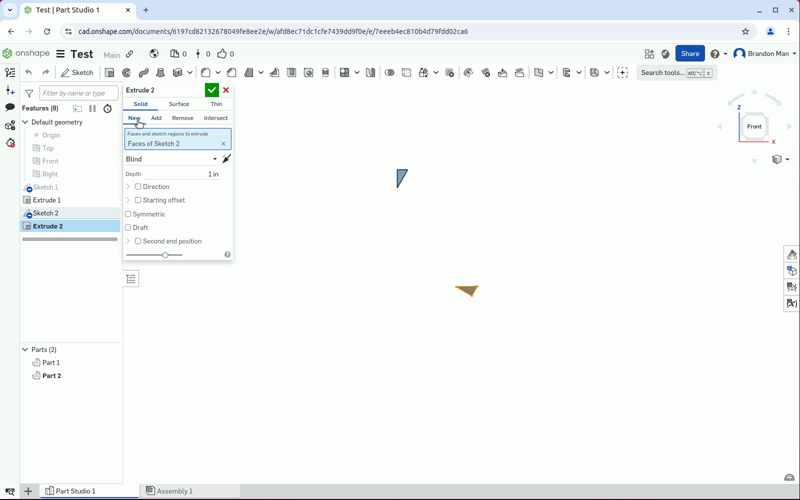
click(137, 120)
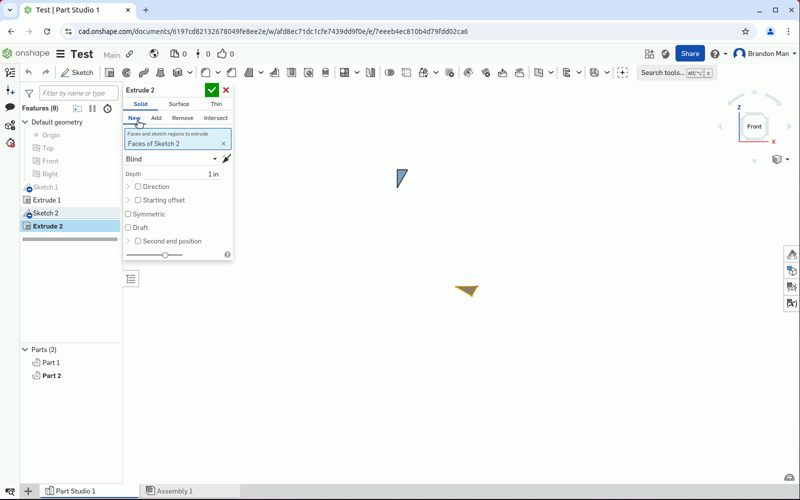
key(tab, 4)
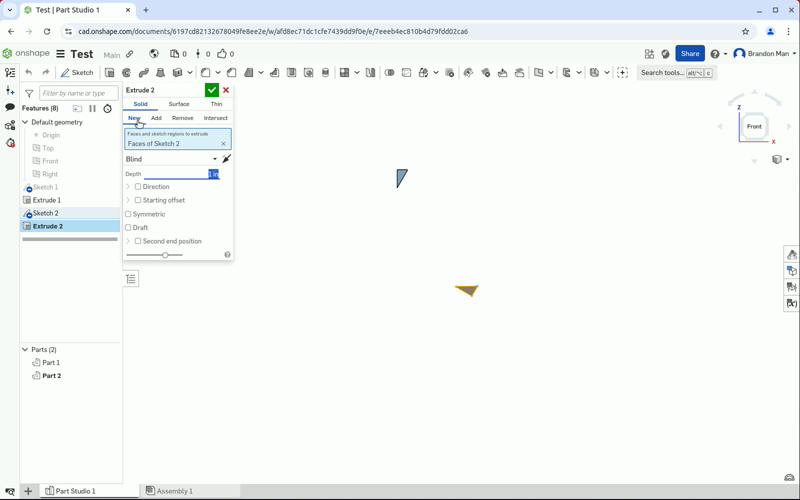
text(3.37)
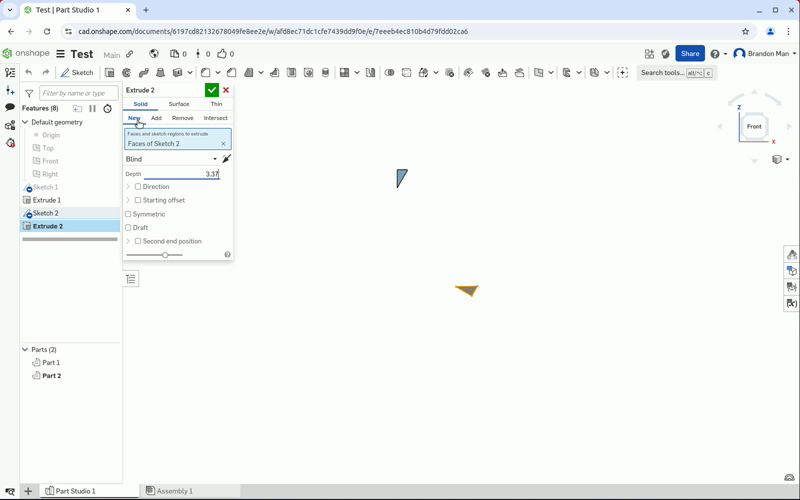
key(enter)
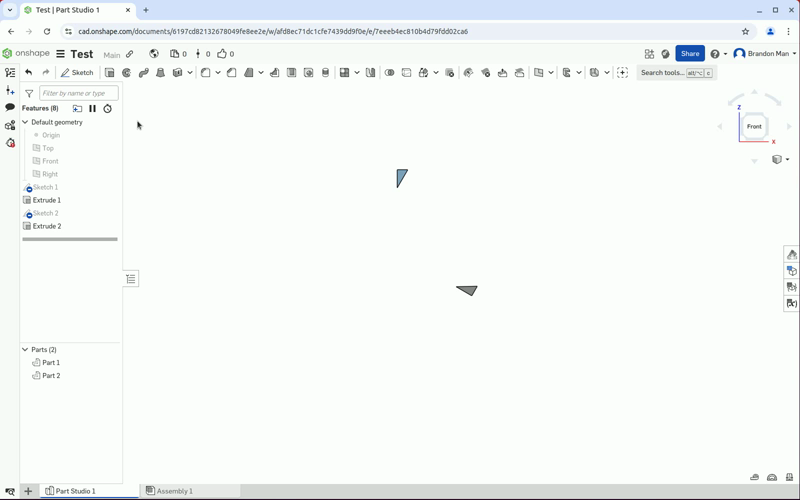
key(shift+h)
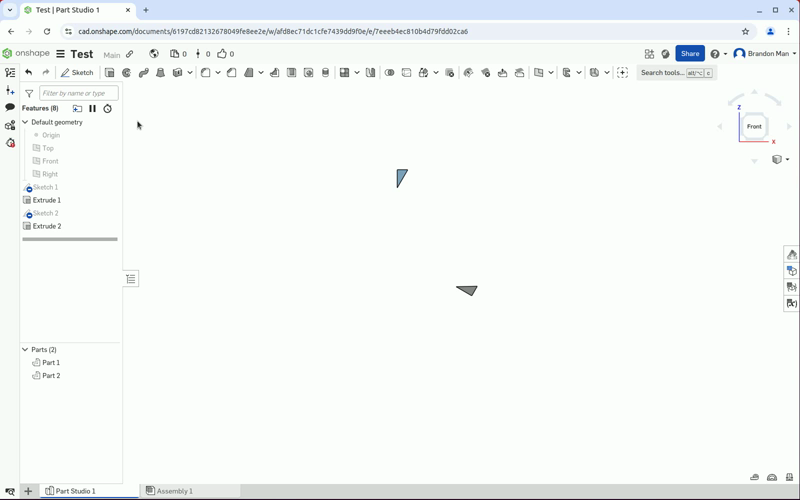
key(shift+h)
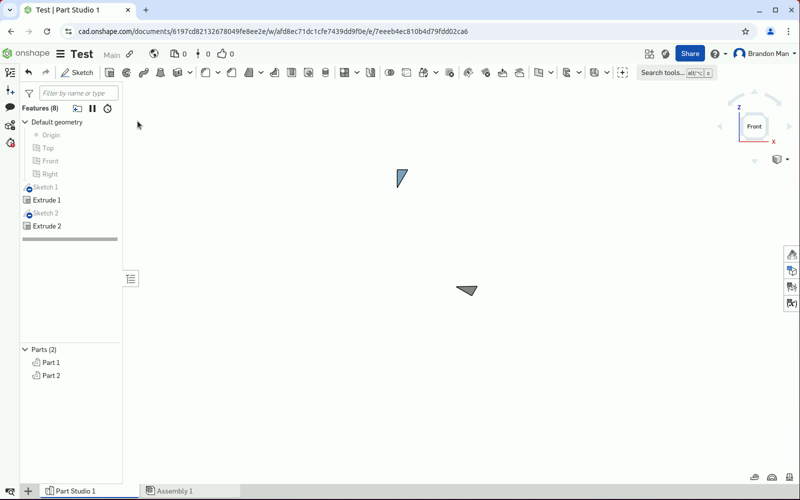
mouse_move(73, 189)
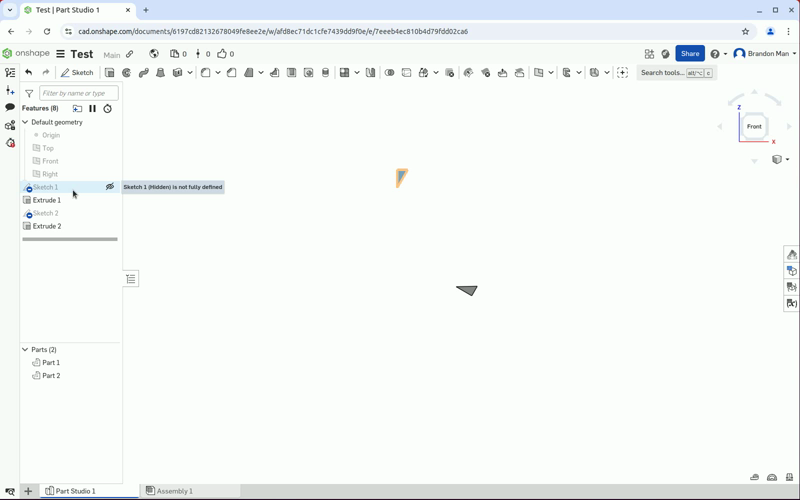
click(73, 189)
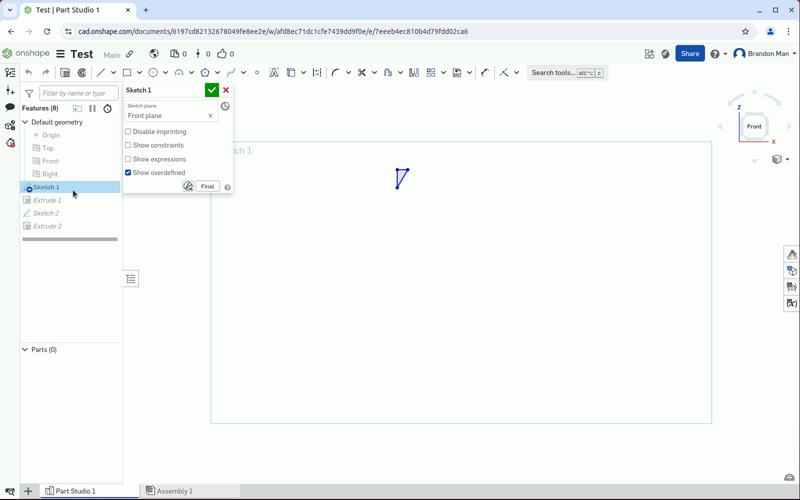
mouse_move(229, 92)
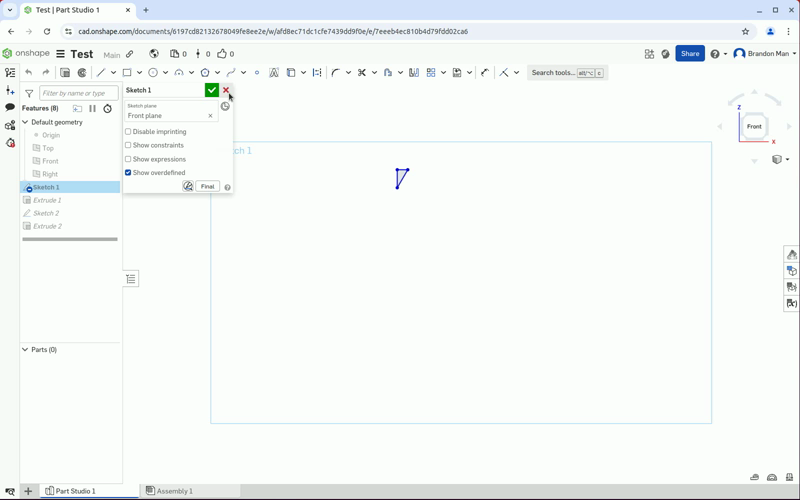
click(229, 92)
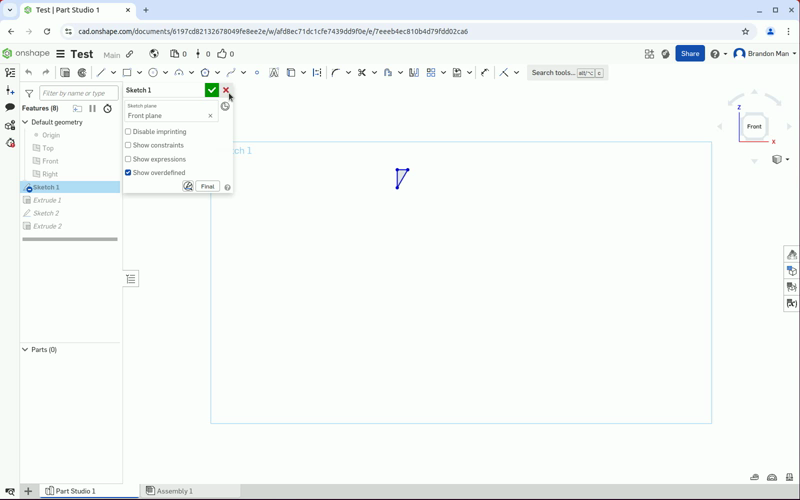
key(shift+s)
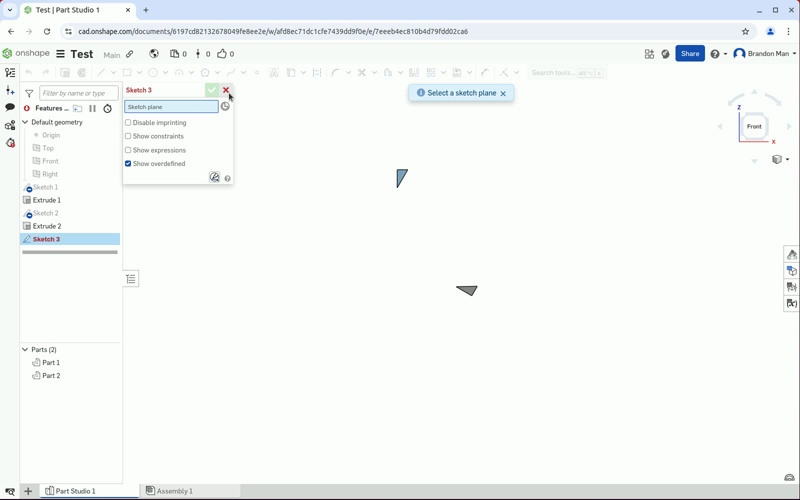
mouse_move(73, 163)
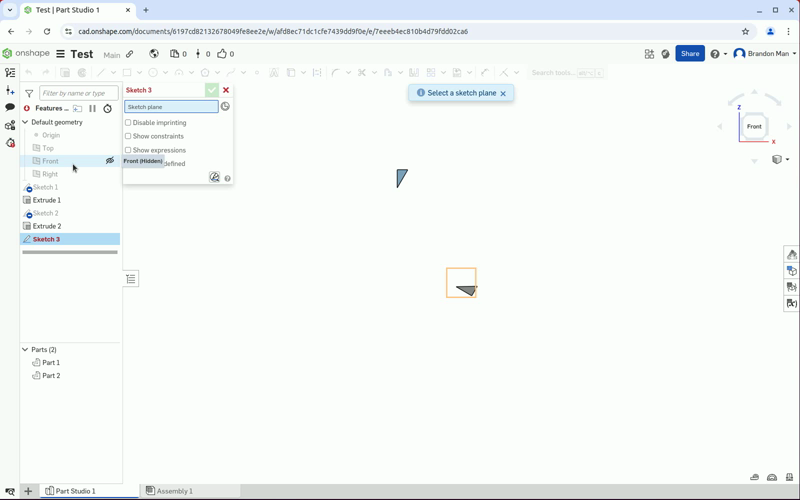
click(73, 163)
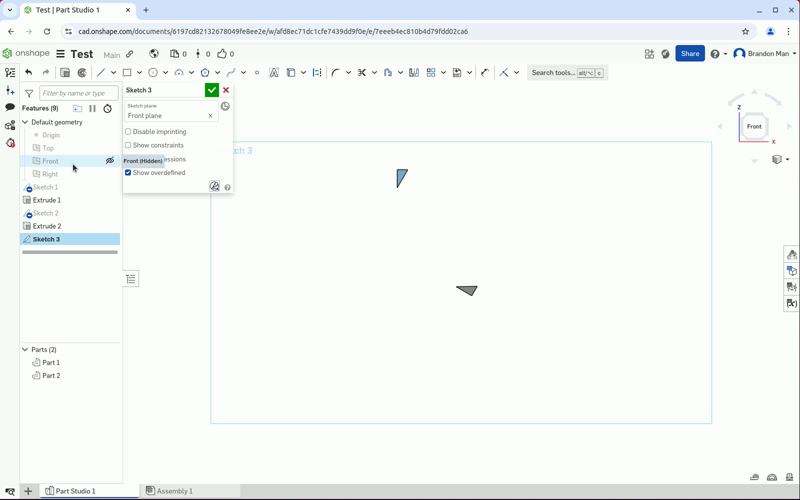
mouse_move(73, 352)
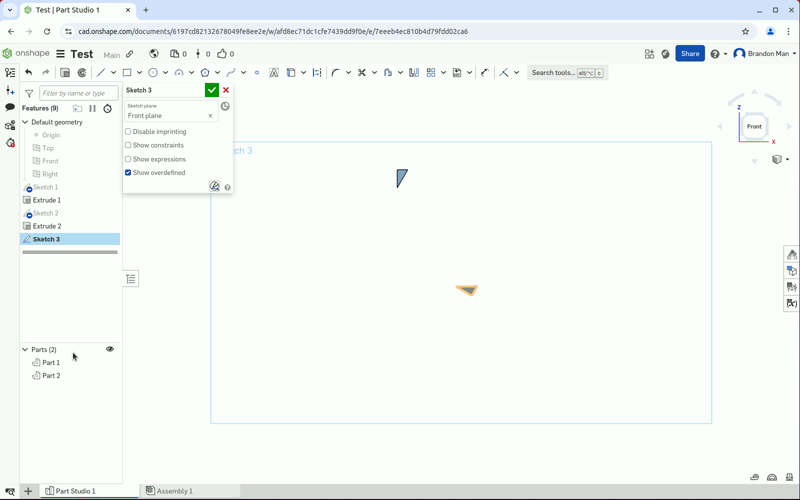
key(y)
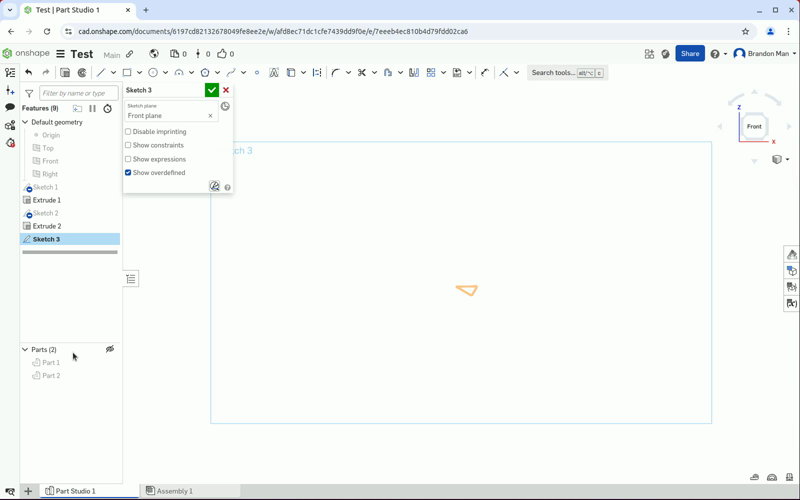
key(l)
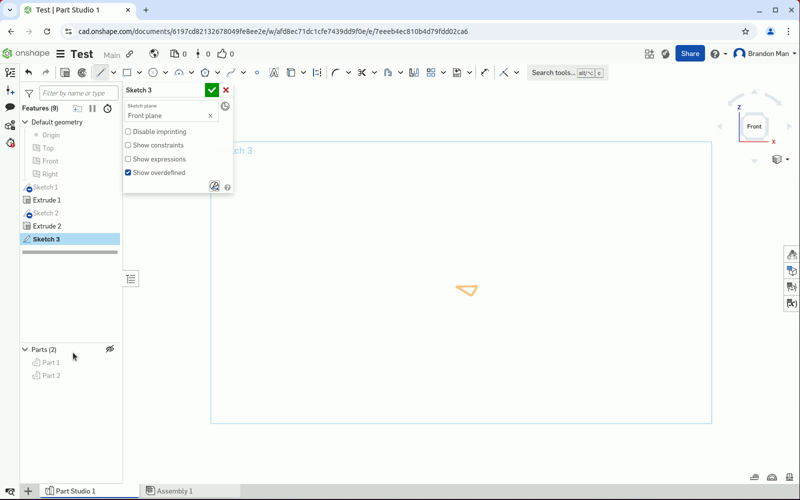
key_down(shift)
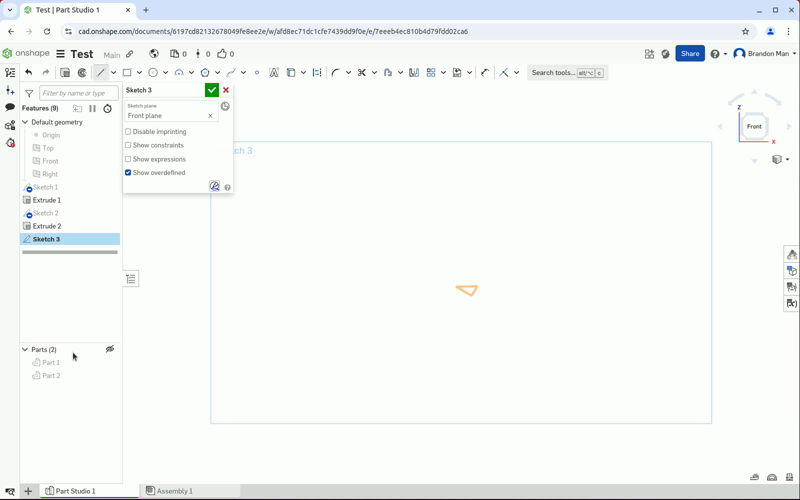
mouse_move(397, 187)
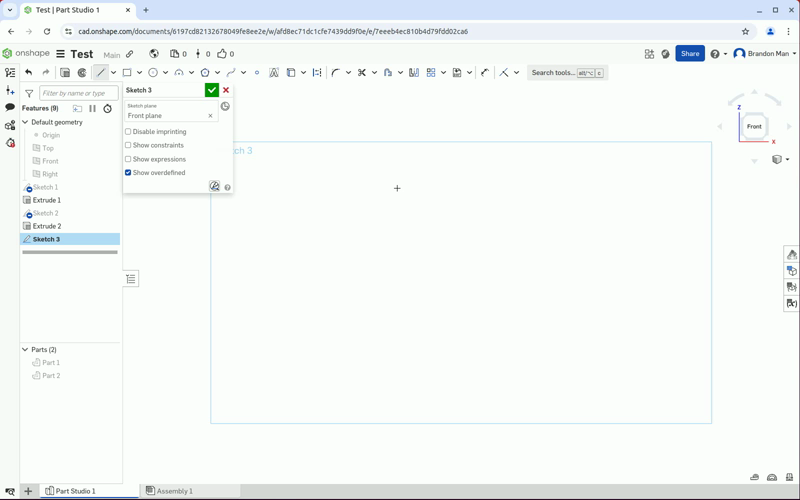
click(397, 187)
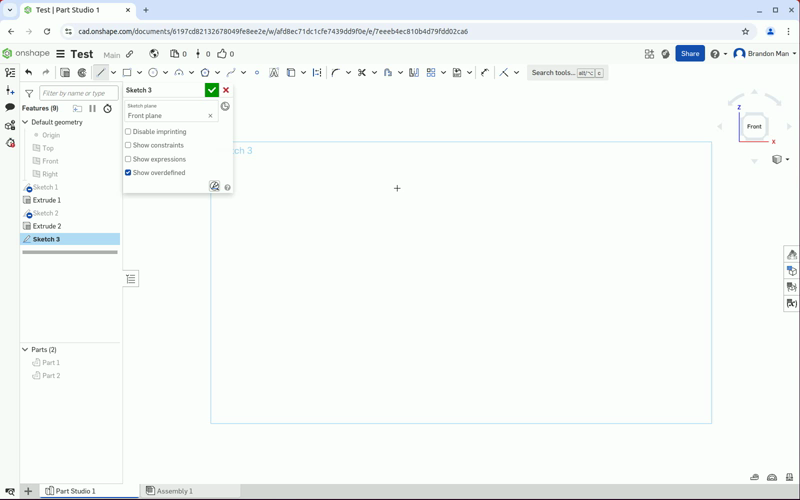
key_up(shift)
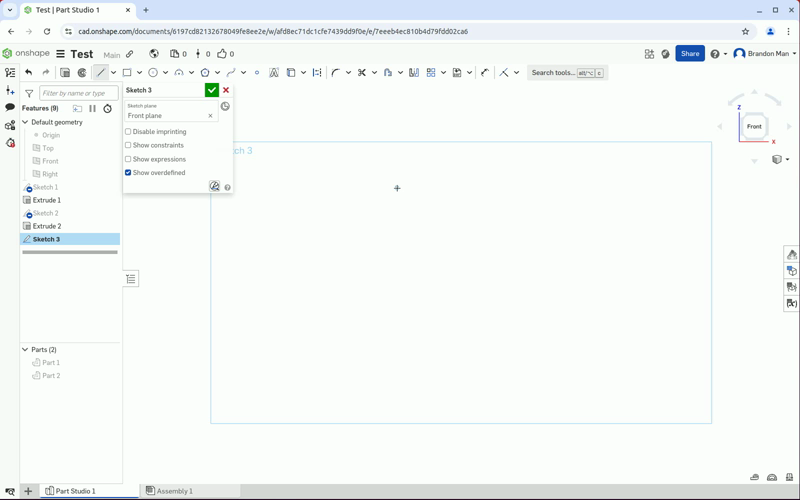
key_down(shift)
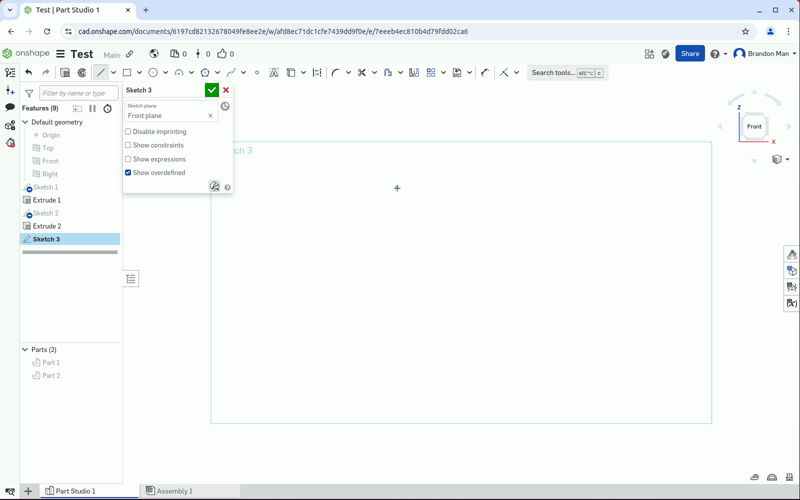
mouse_move(455, 286)
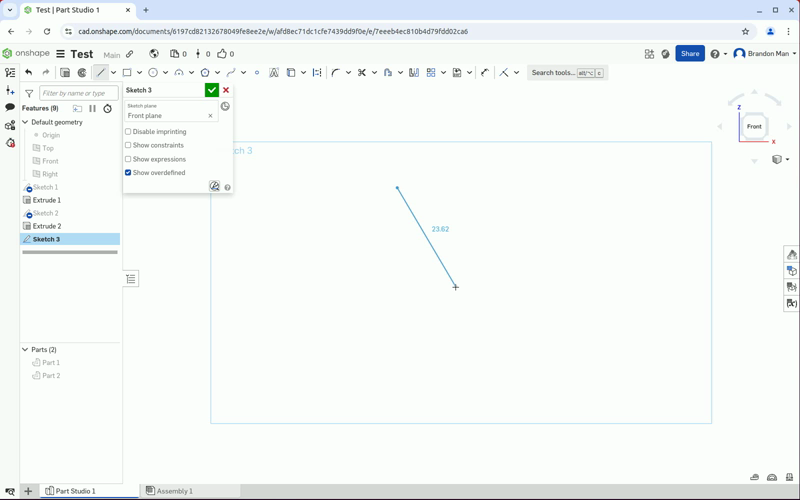
click(455, 286)
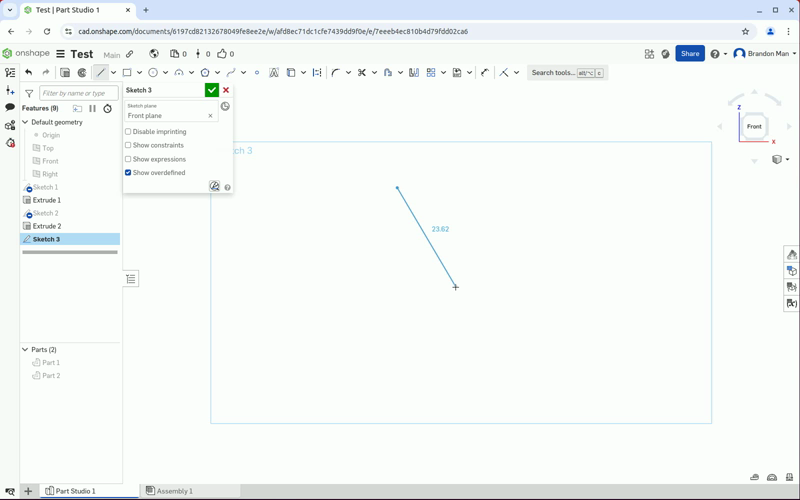
key_up(shift)
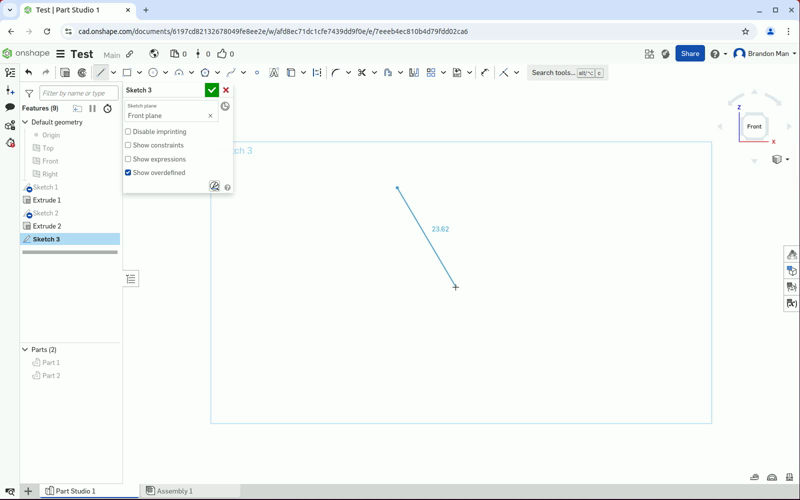
key_down(shift)
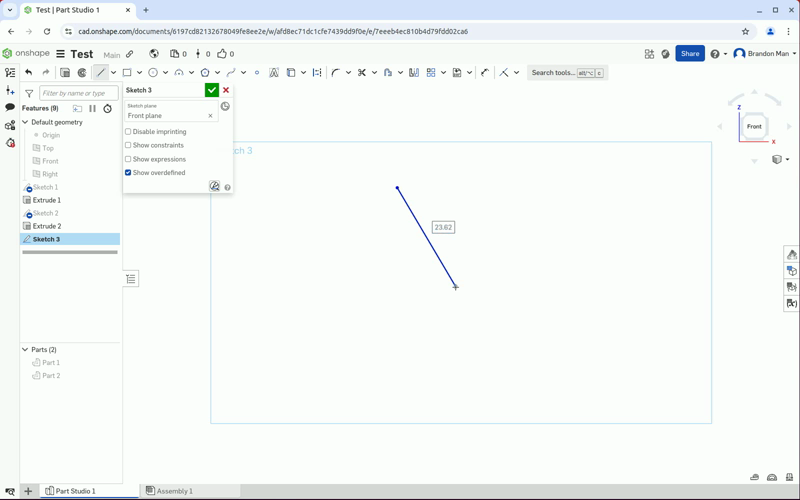
mouse_move(485, 286)
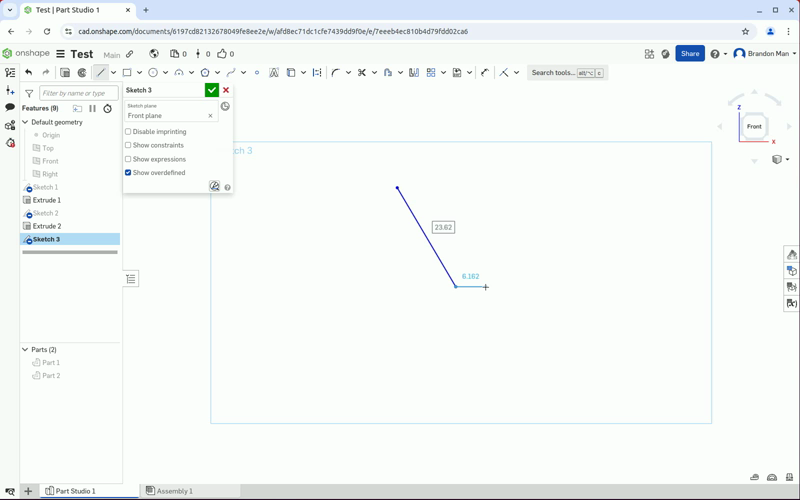
mouse_move(475, 286)
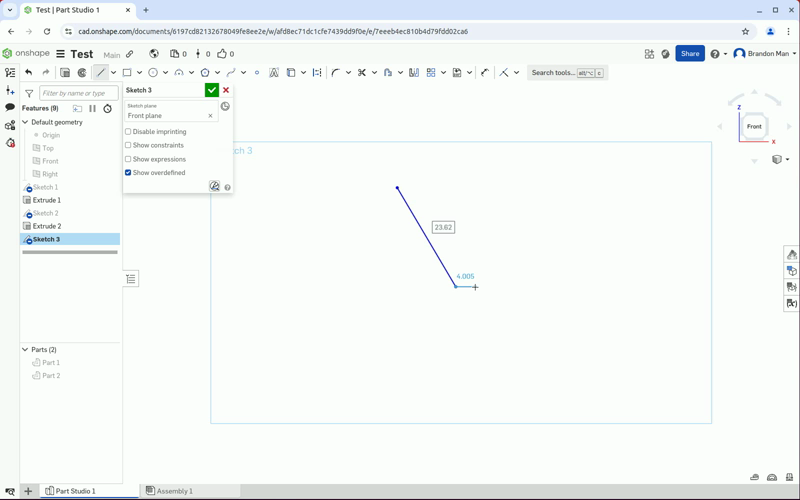
click(475, 286)
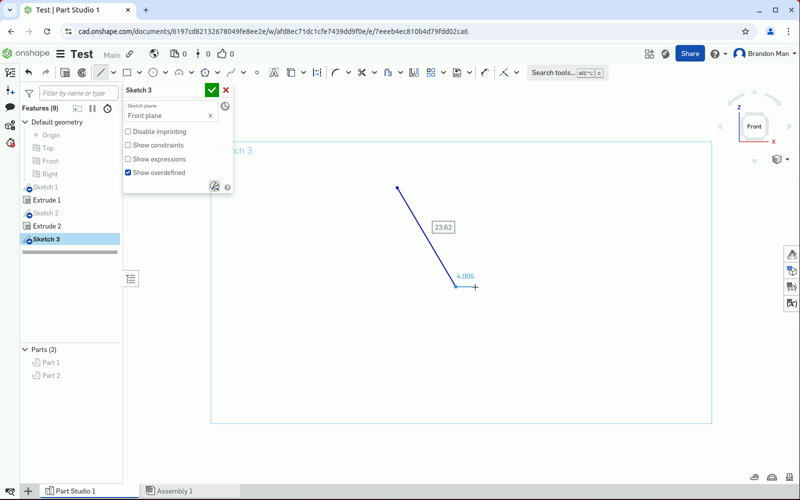
key_up(shift)
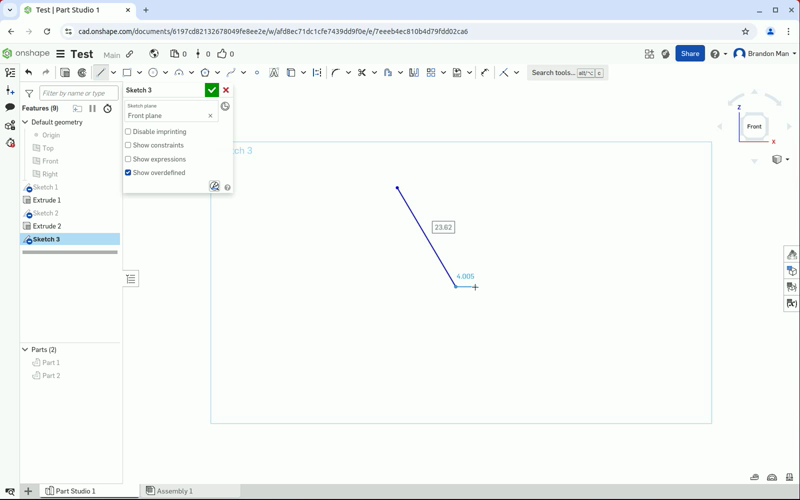
key_down(shift)
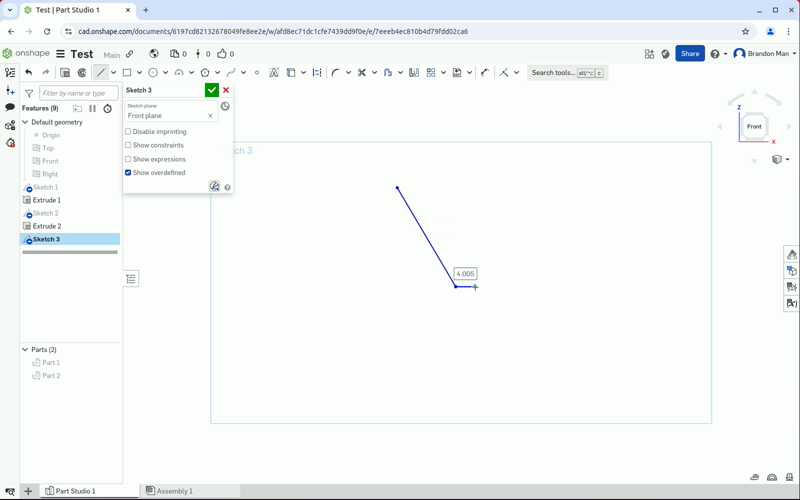
mouse_move(406, 170)
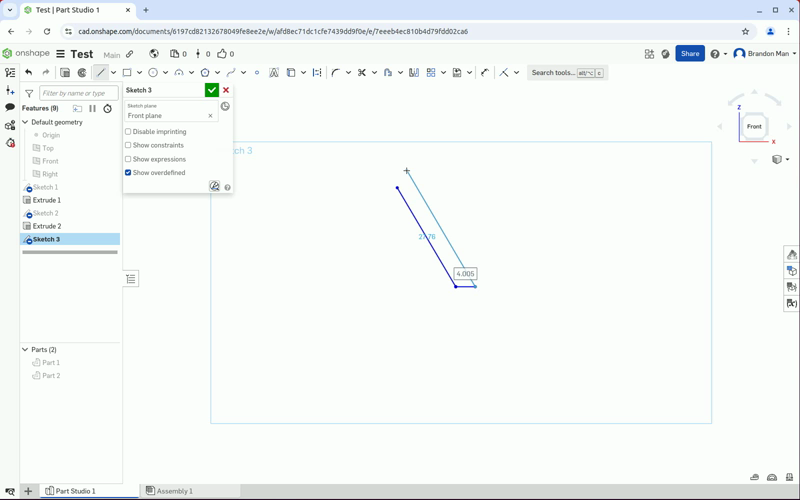
click(406, 170)
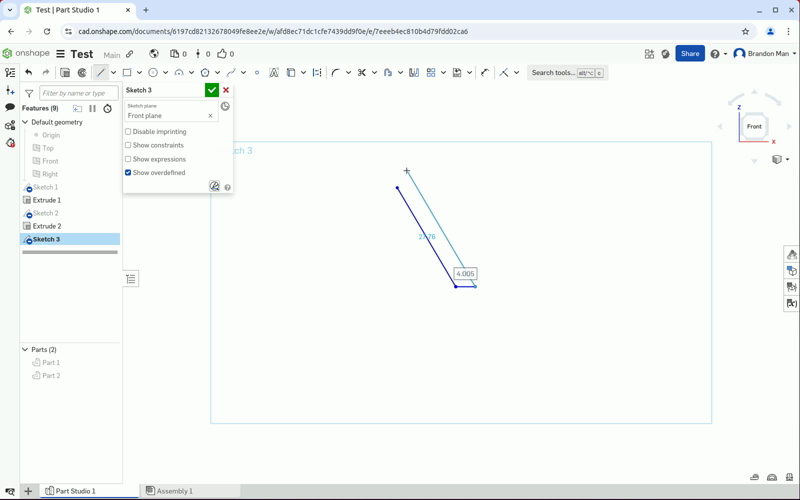
key_up(shift)
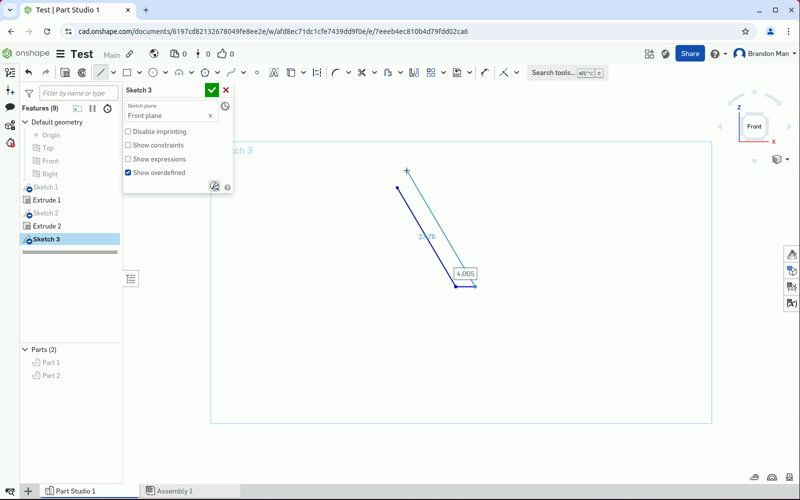
mouse_move(436, 170)
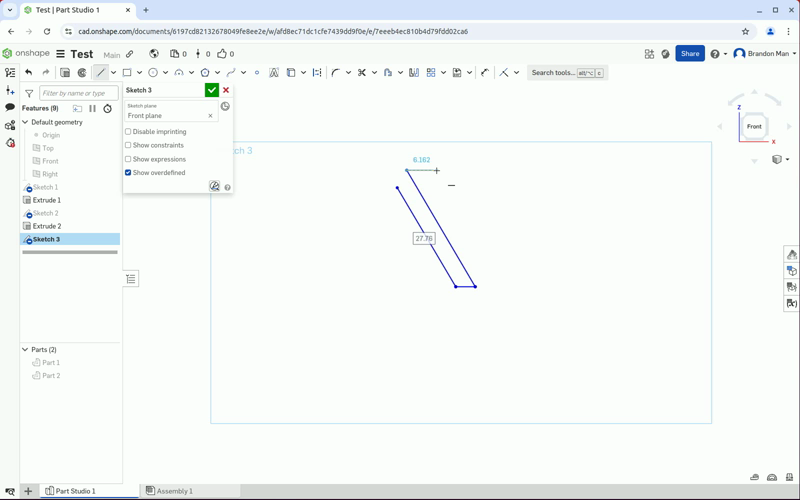
key_down(shift)
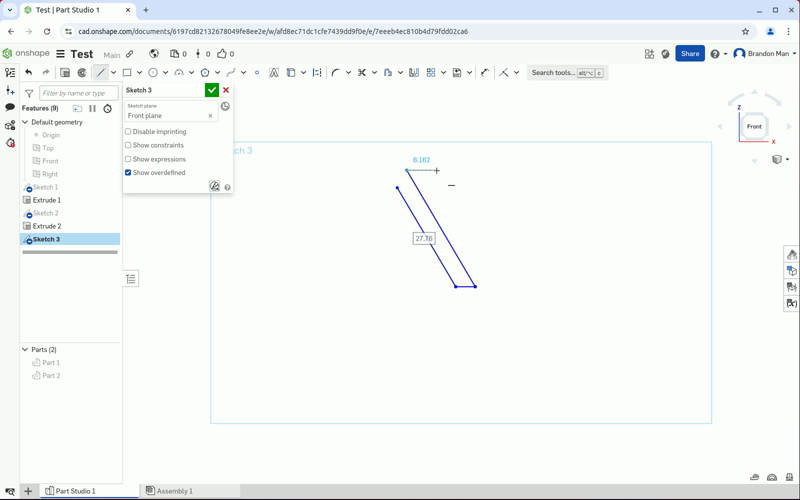
mouse_move(397, 187)
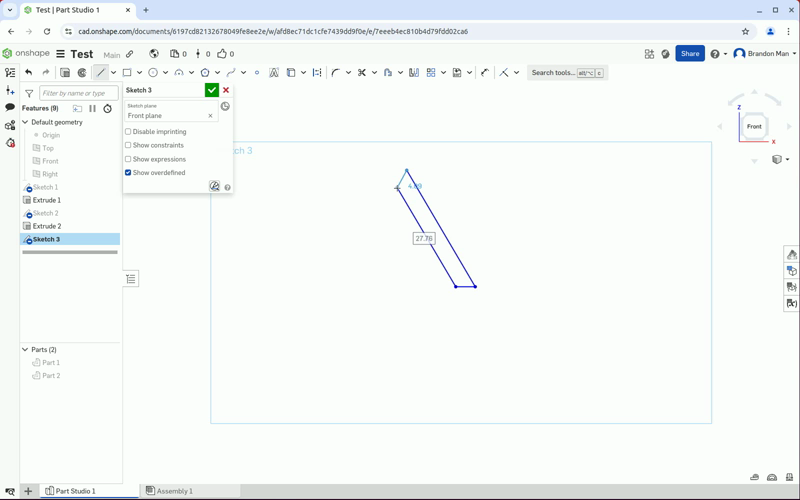
key_up(shift)
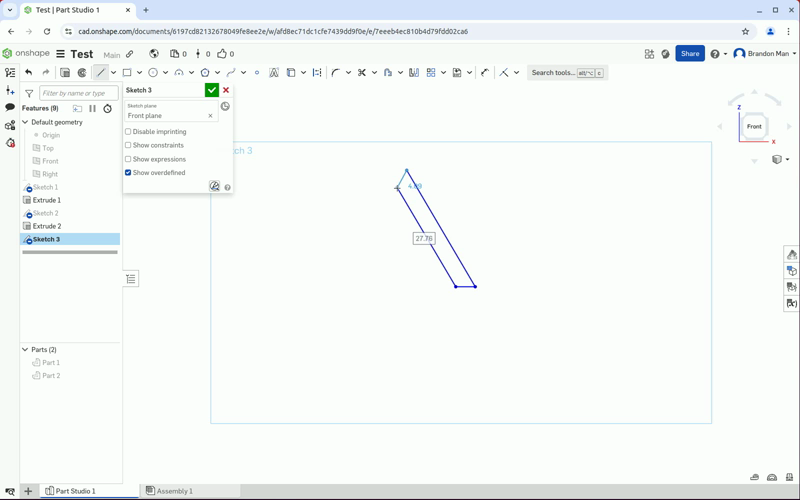
click(397, 187)
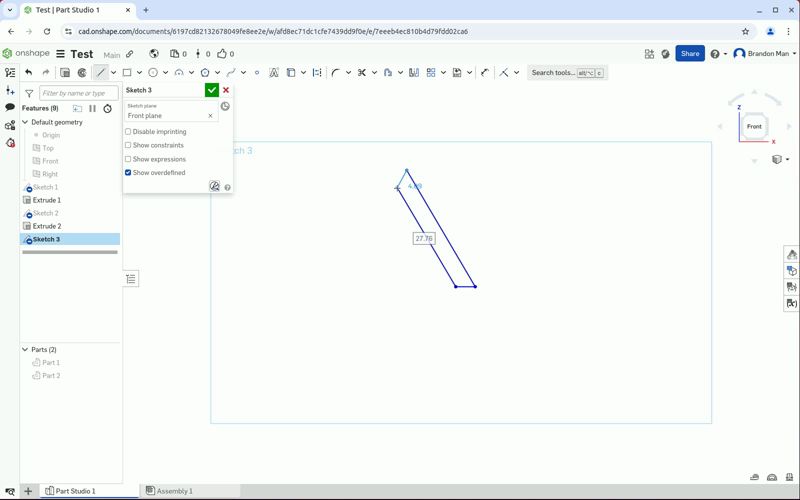
key(esc)
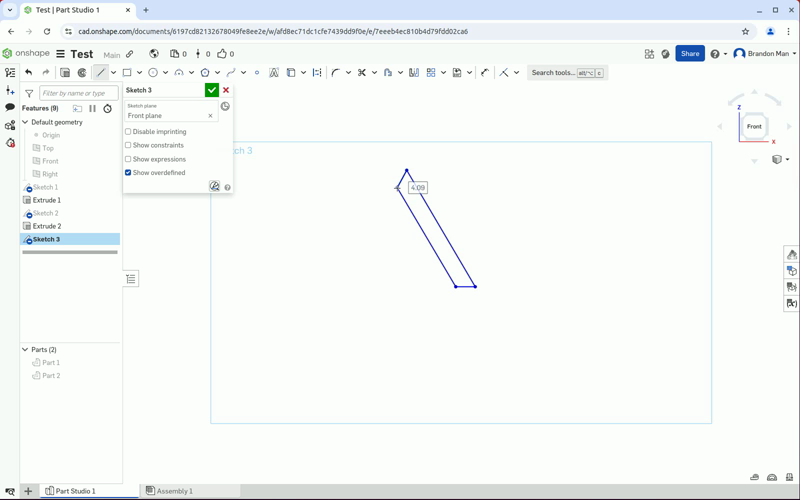
mouse_move(427, 226)
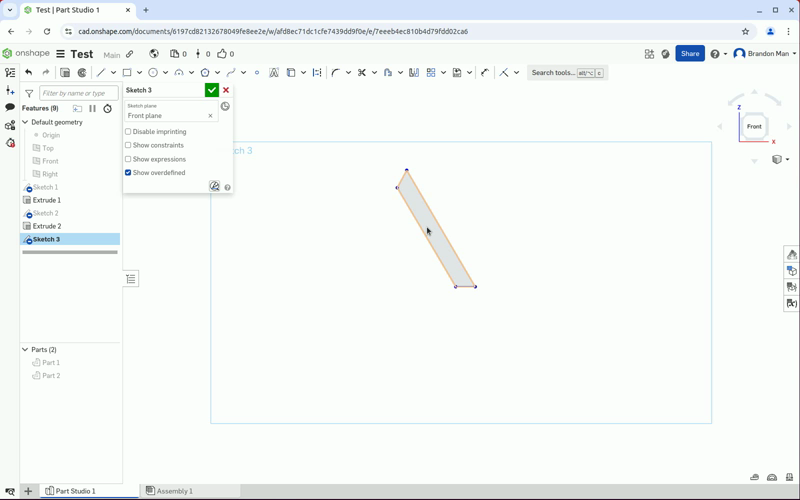
click(427, 226)
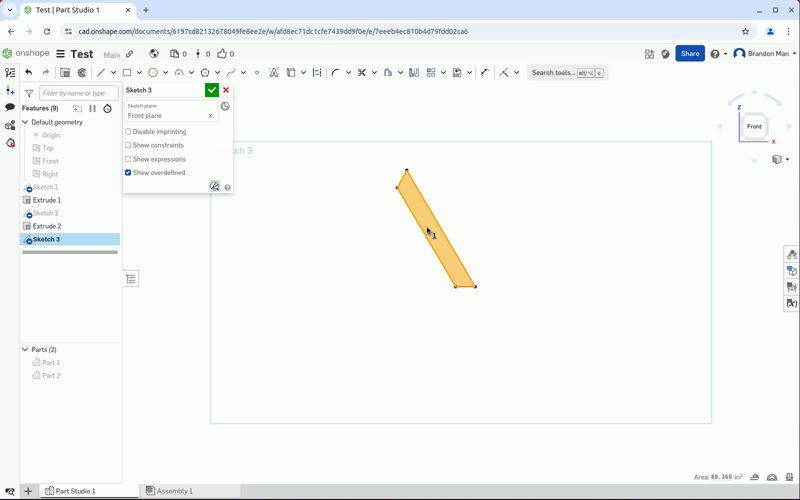
mouse_move(73, 352)
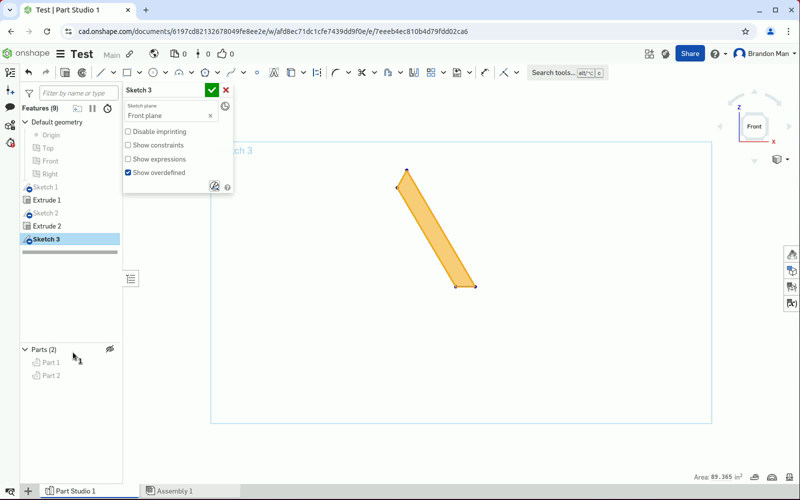
key(shift+y)
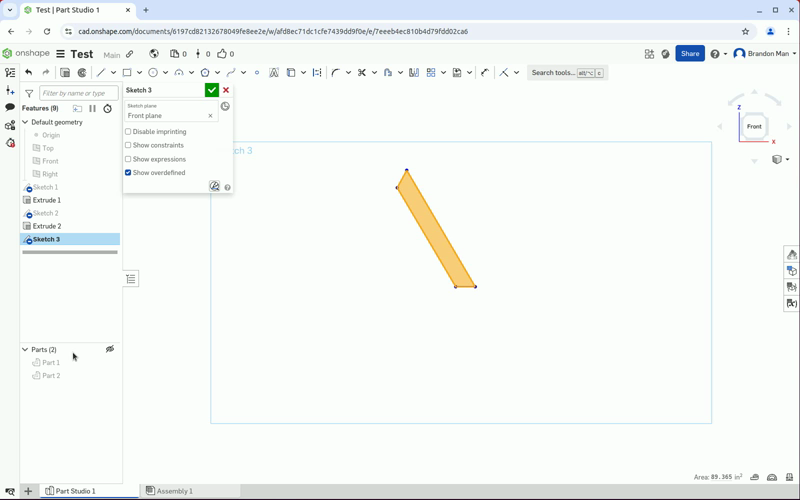
key(shift+e)
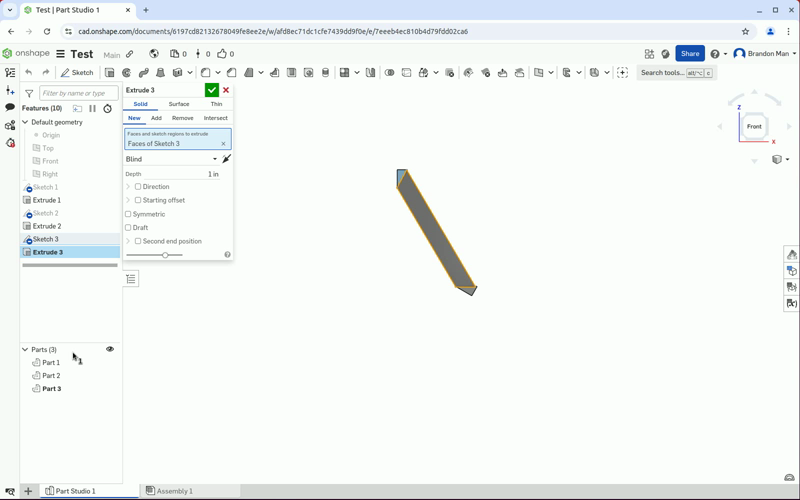
mouse_move(143, 106)
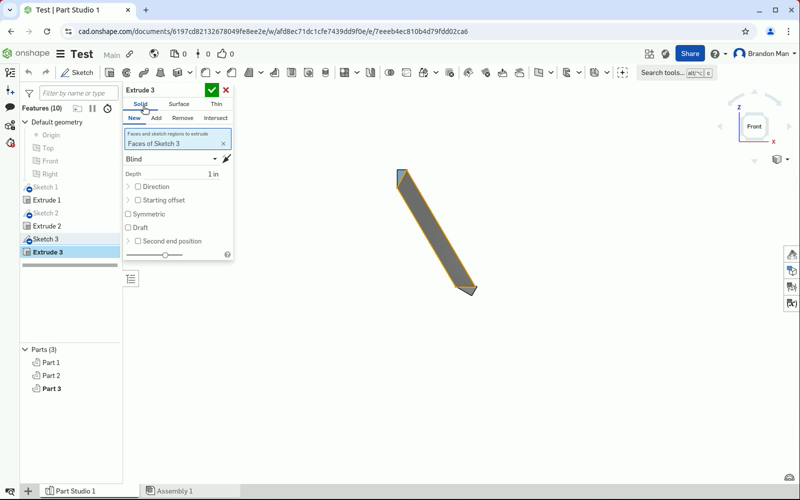
click(143, 106)
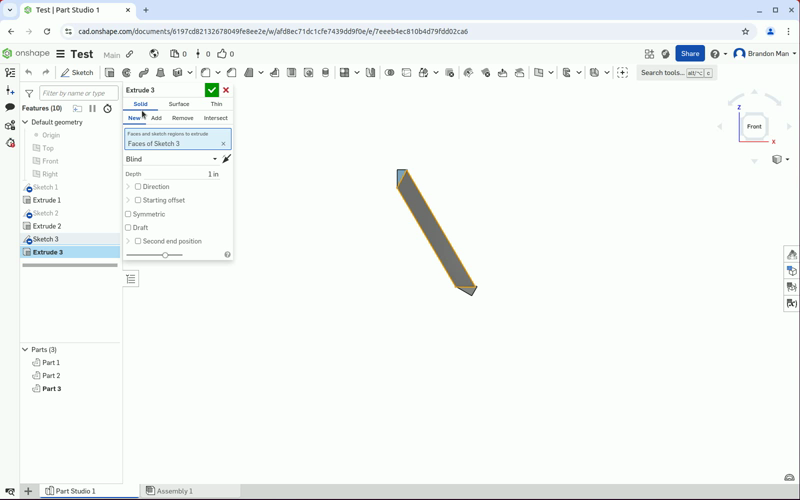
mouse_move(137, 120)
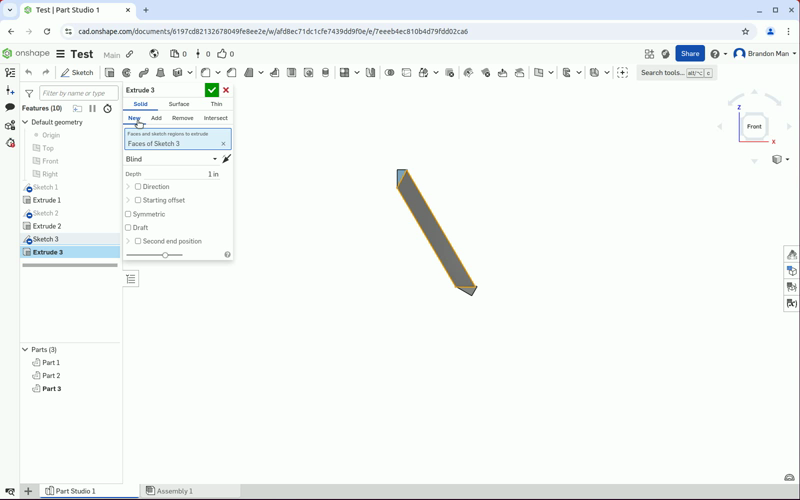
click(137, 120)
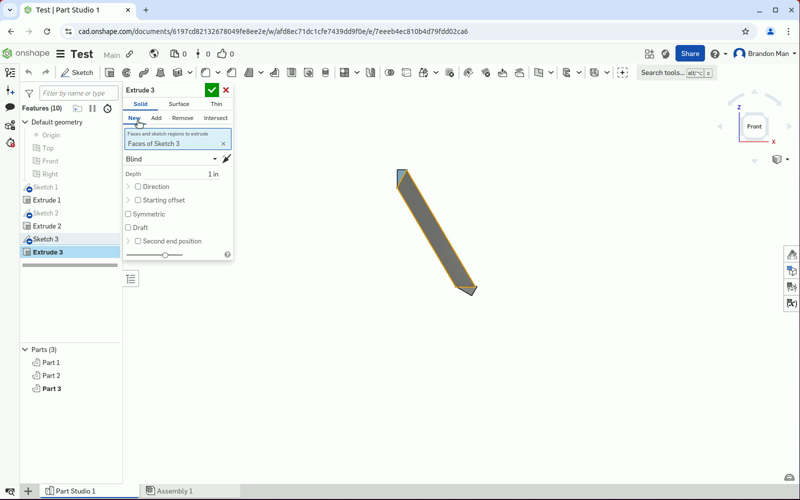
key(tab, 4)
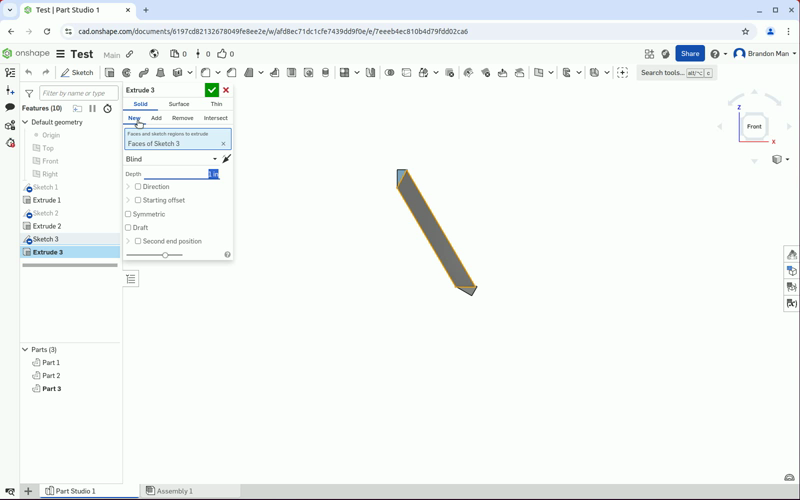
text(3.37)
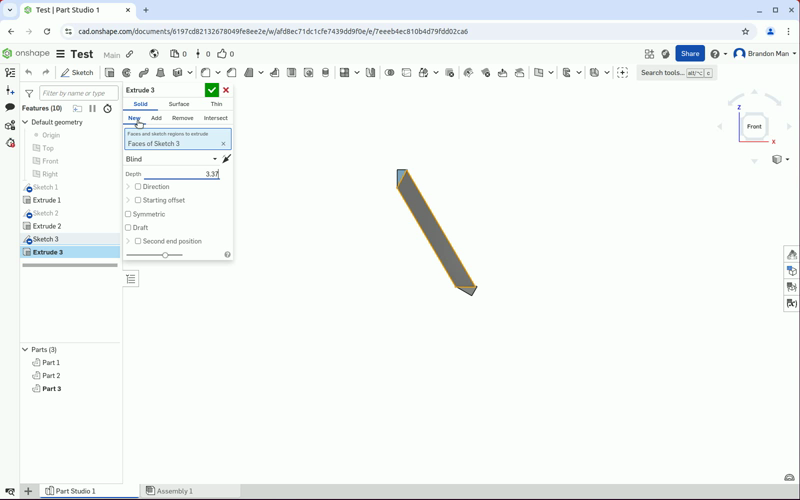
key(enter)
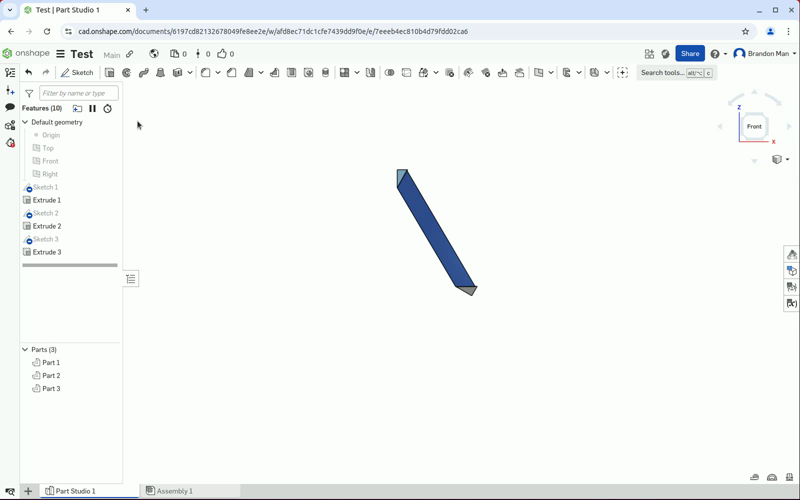
key(shift+h)
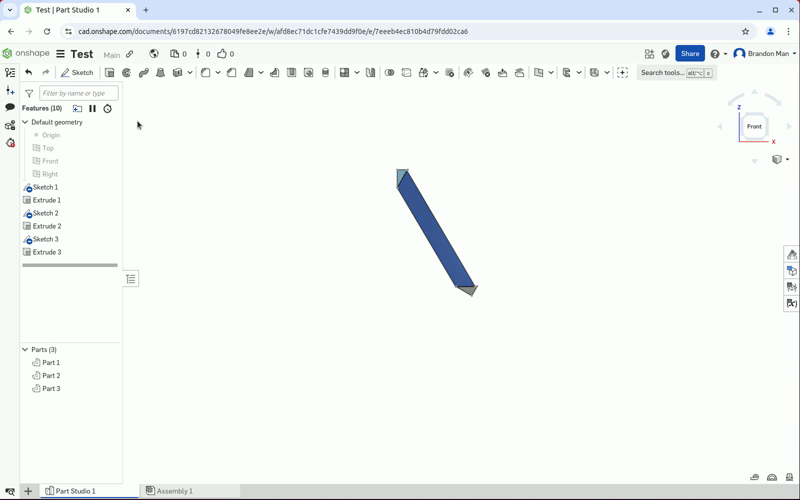
key(shift+h)
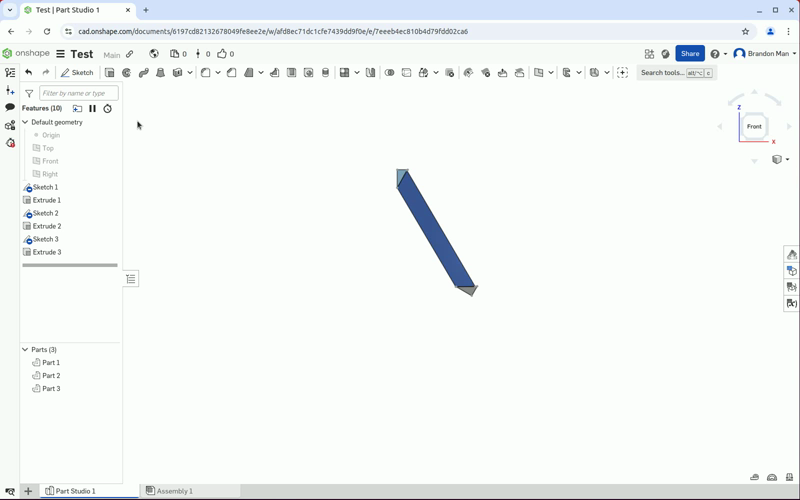
key(shift+7)
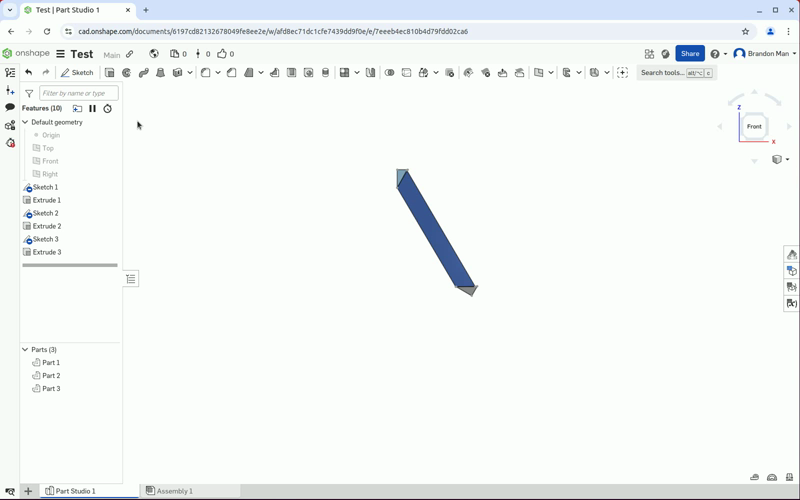
key(left, 2)
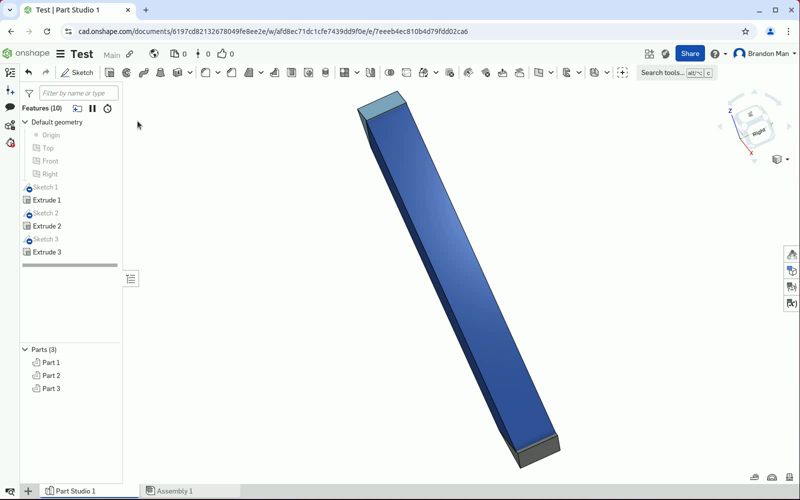
key(down, 2)
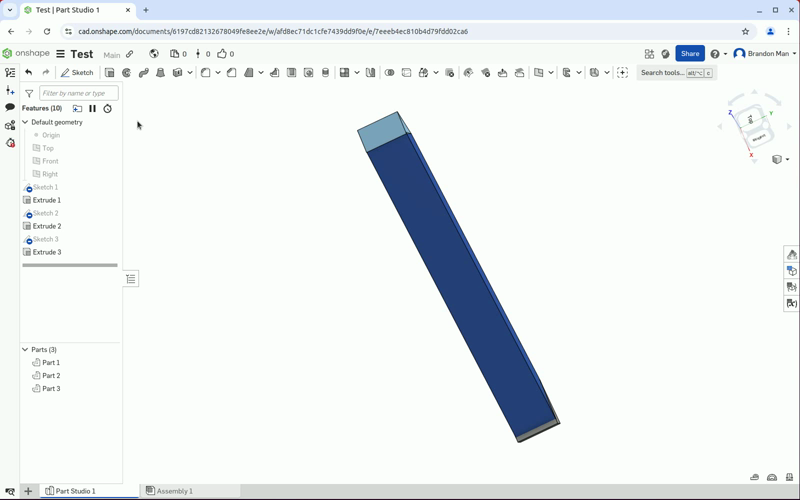
key(up, 2)
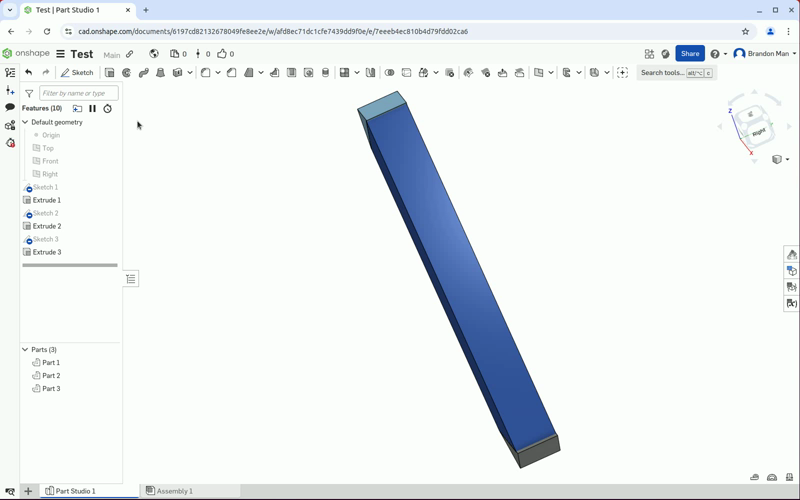
key(right, 2)
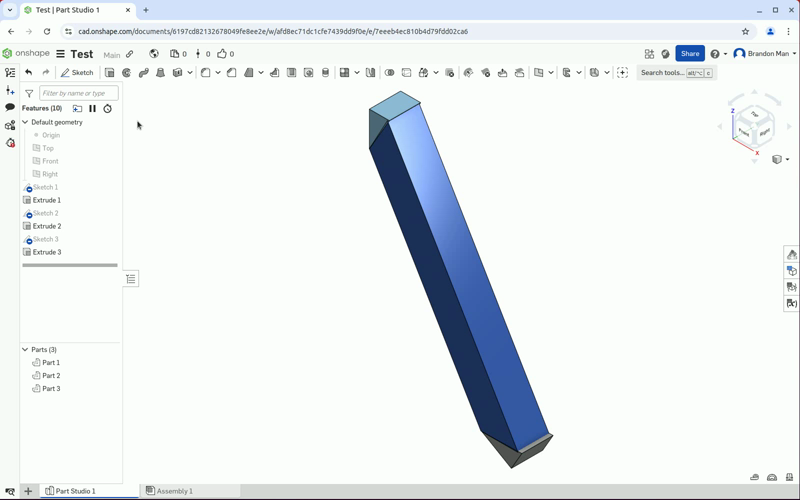
mouse_move(73, 189)
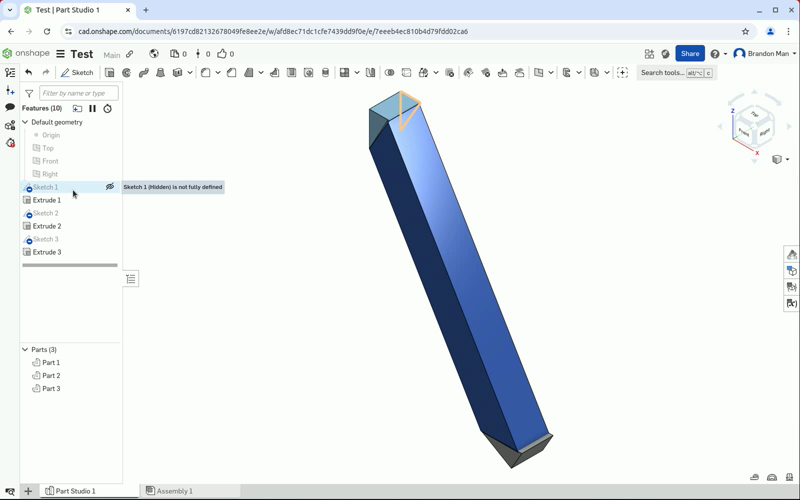
click(73, 189)